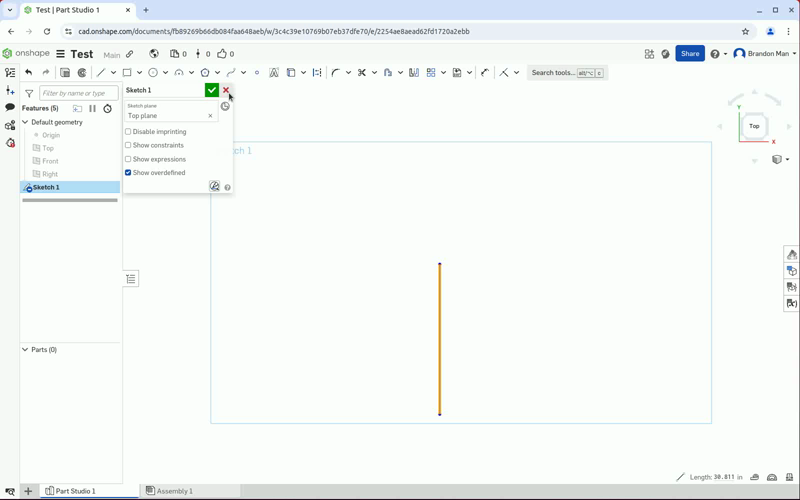
key(shift+h)
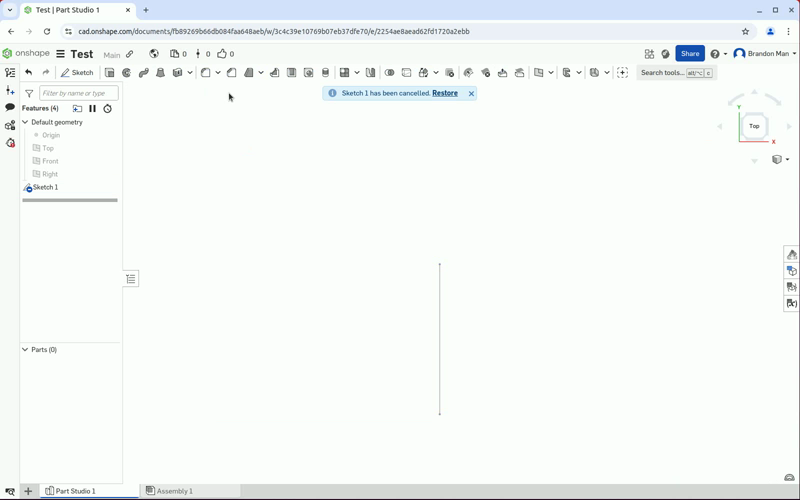
mouse_move(73, 352)
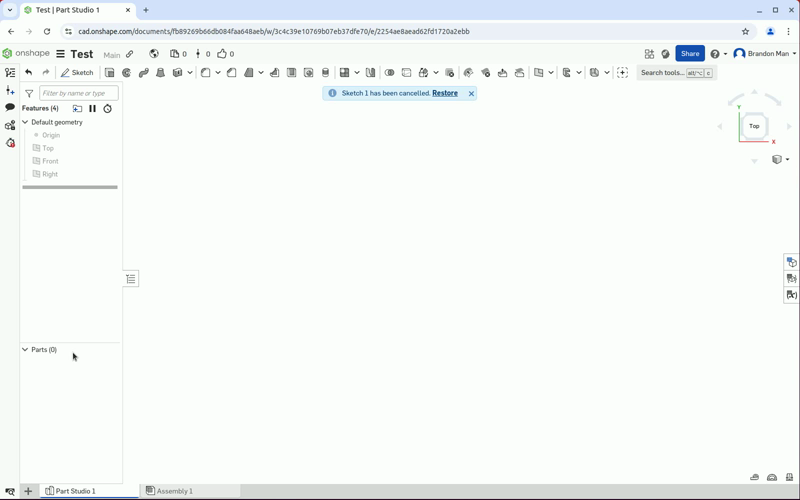
key(y)
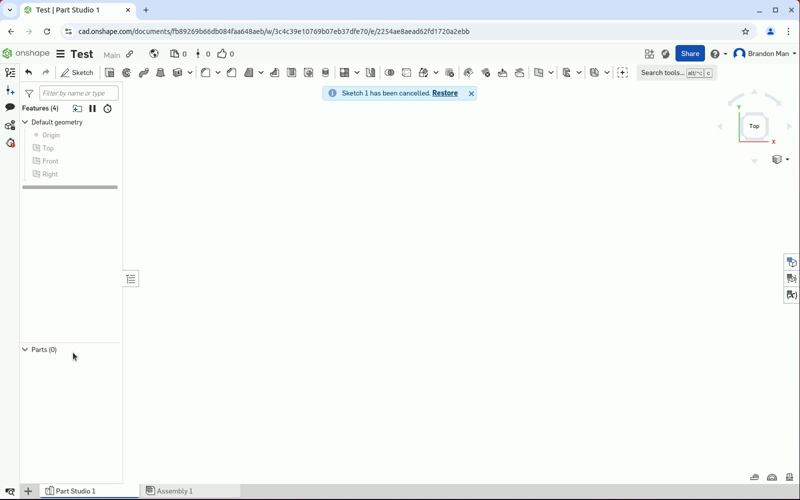
key(shift+p)
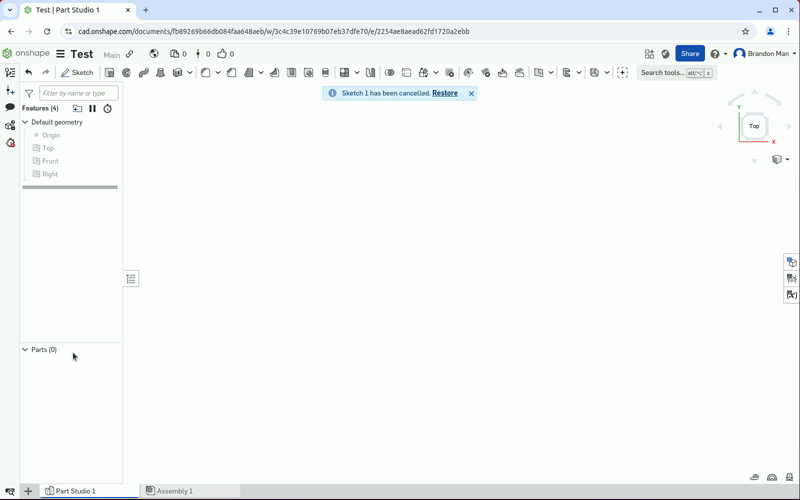
key(space)
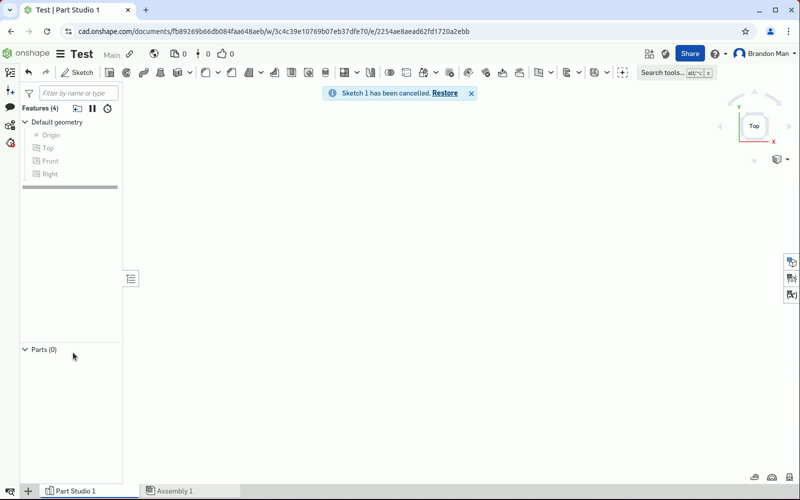
key_down(shift)
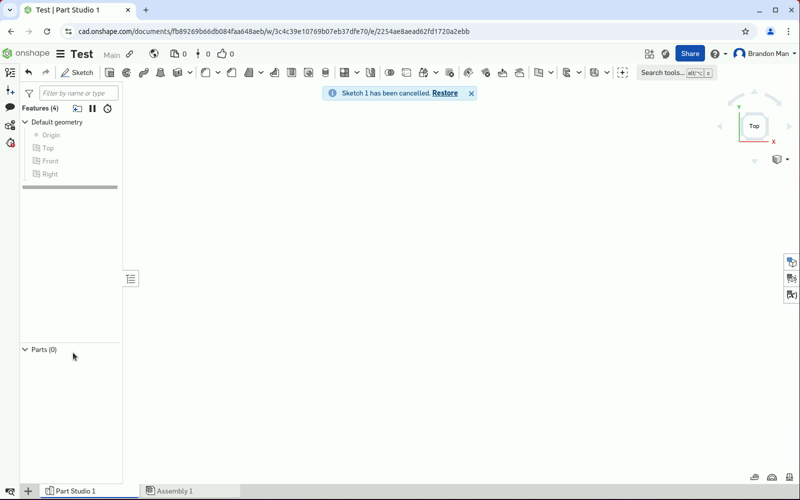
key(up)
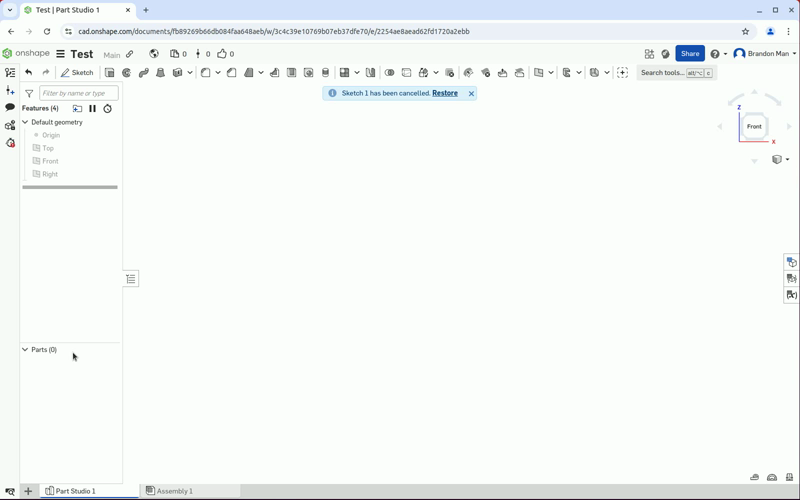
key_up(shift)
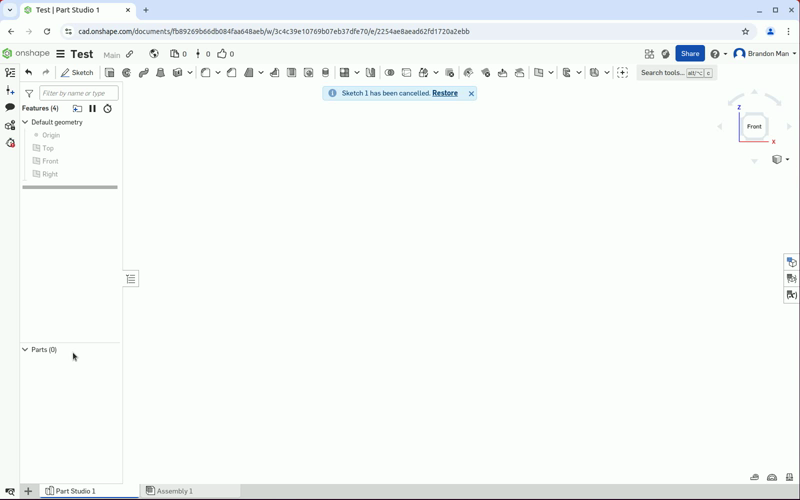
mouse_move(73, 352)
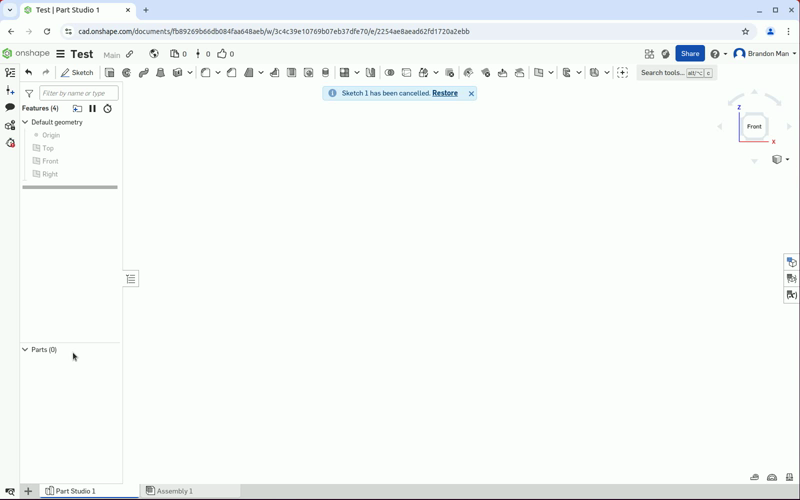
key(shift+y)
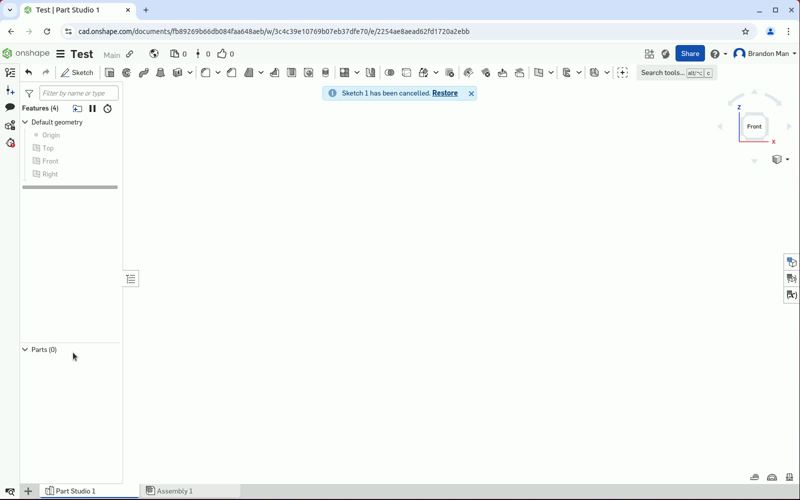
key(shift+s)
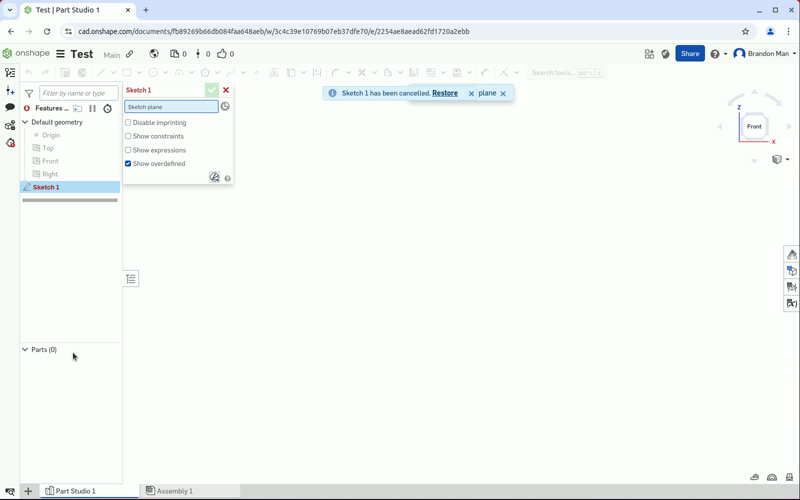
mouse_move(73, 163)
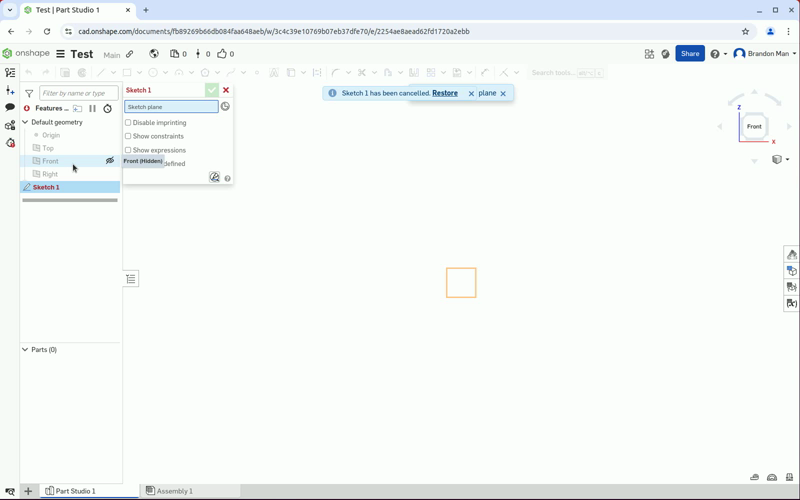
click(73, 163)
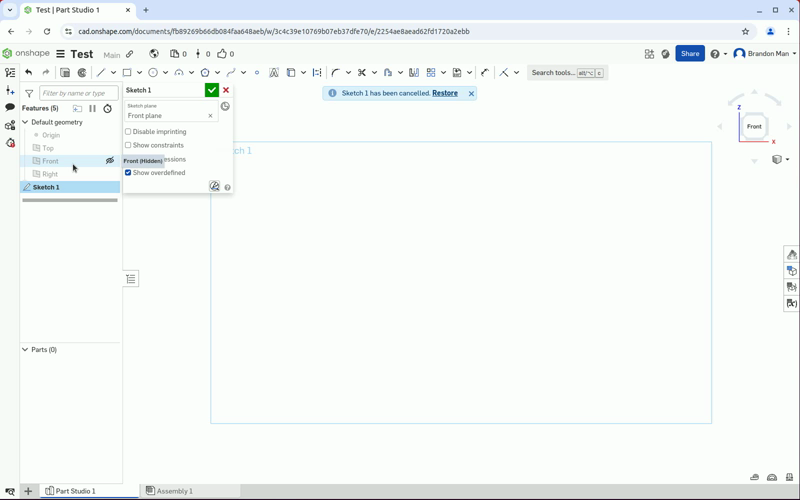
mouse_move(73, 352)
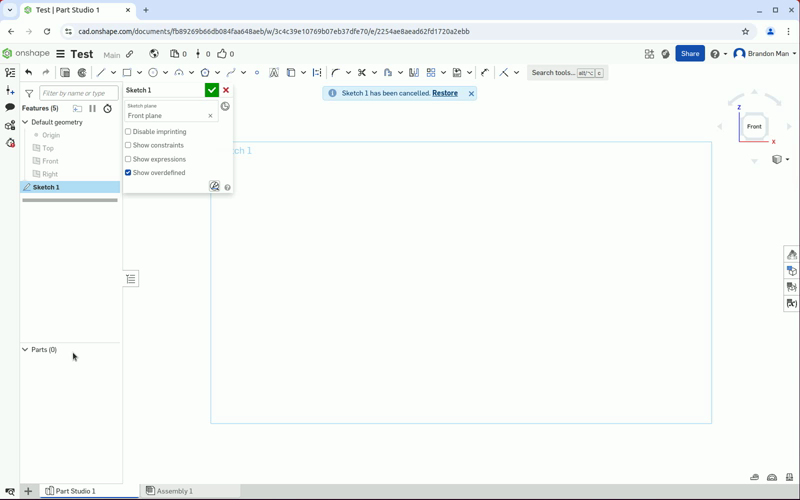
key(y)
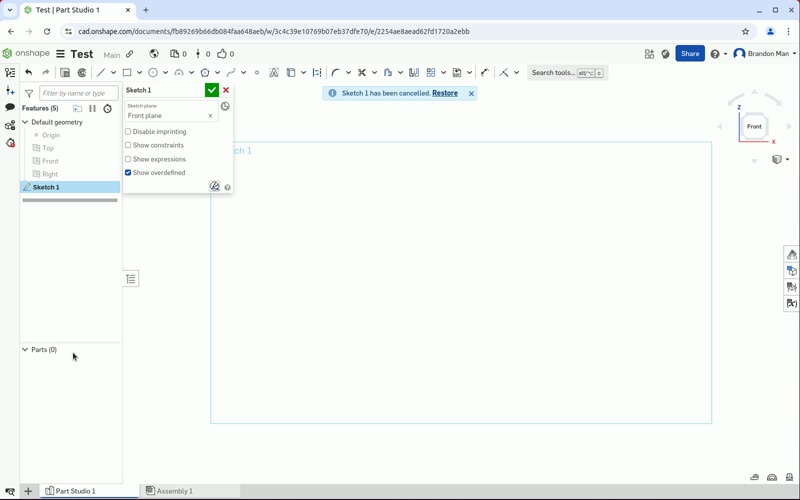
key(l)
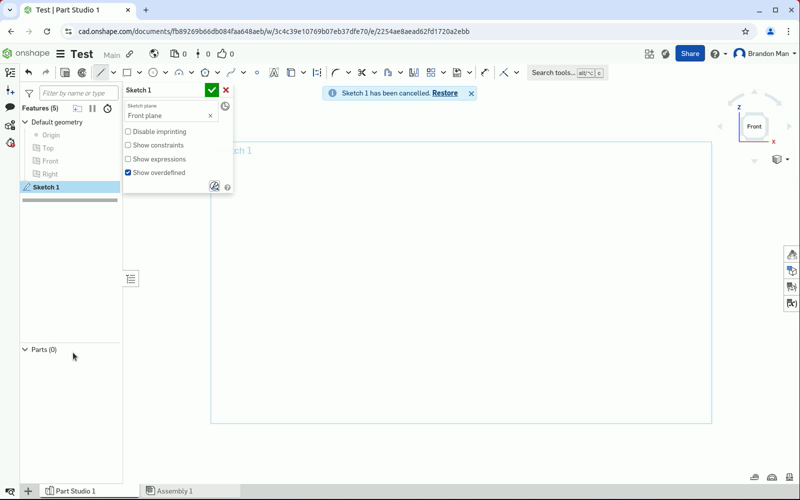
key_down(shift)
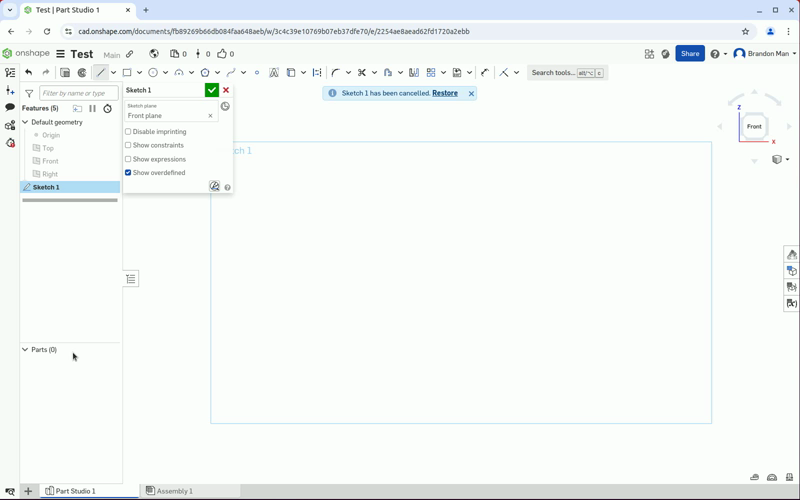
mouse_move(396, 282)
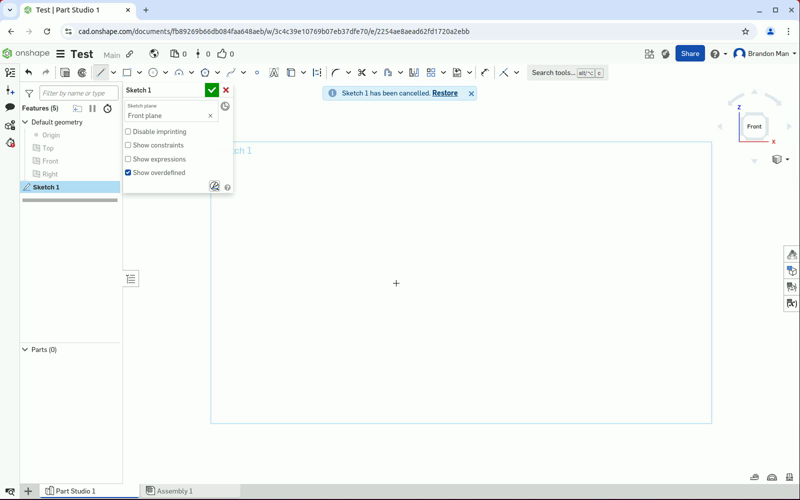
click(396, 282)
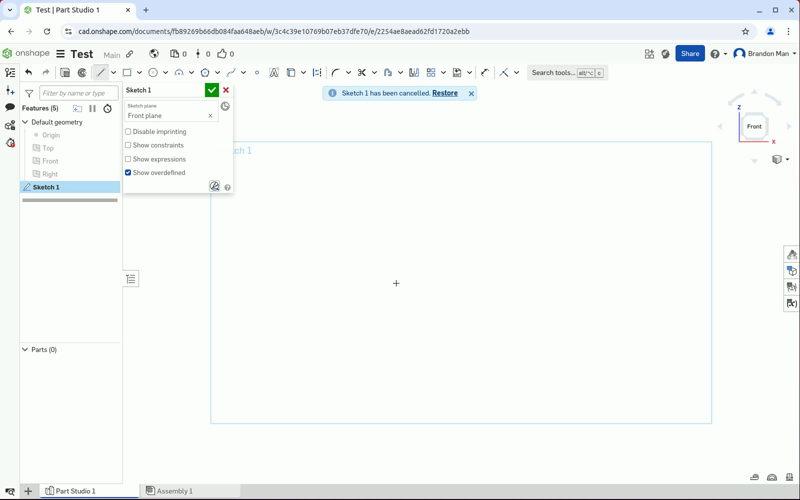
key_up(shift)
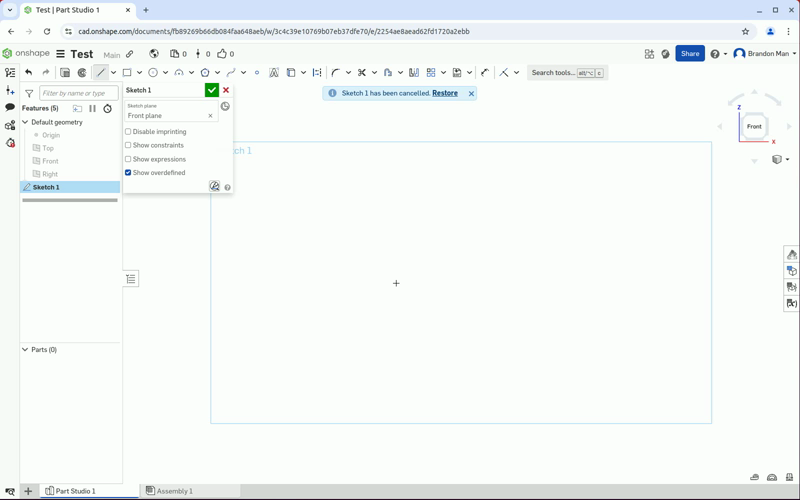
key_down(shift)
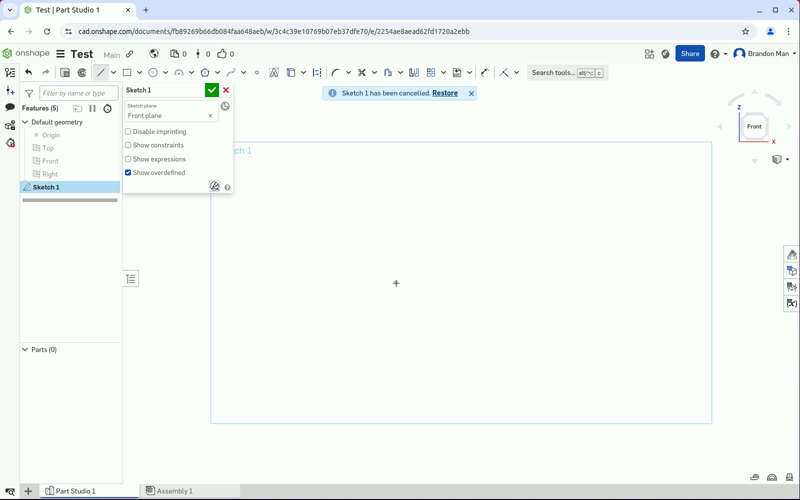
mouse_move(461, 282)
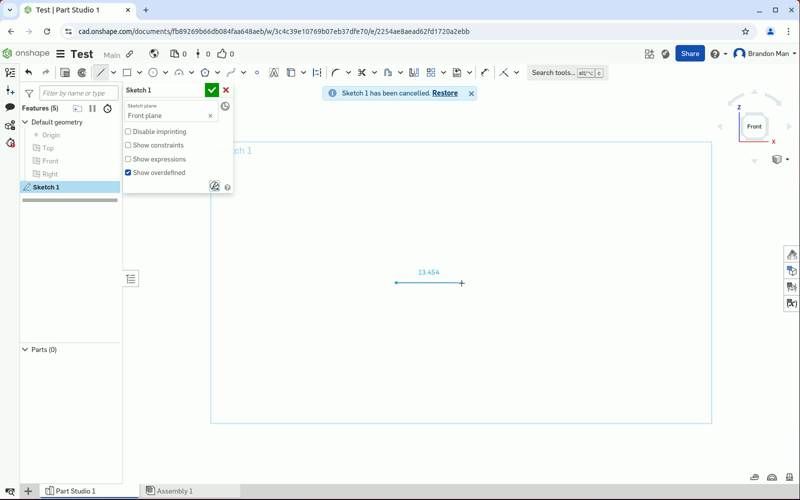
click(461, 282)
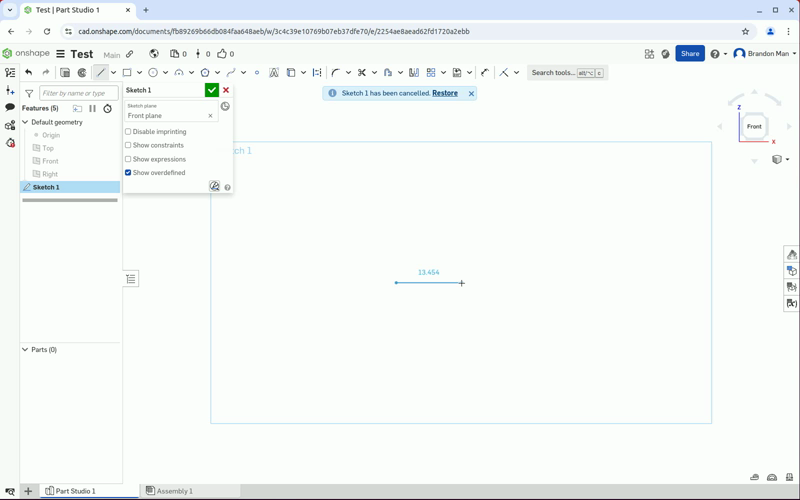
key_up(shift)
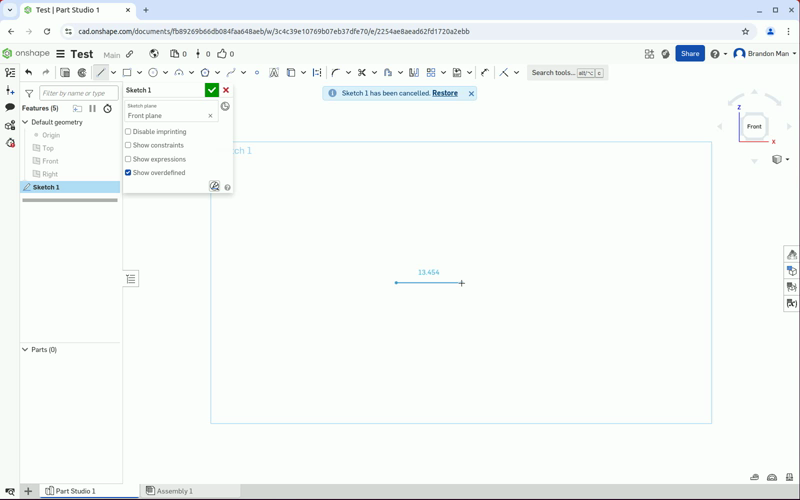
key_down(shift)
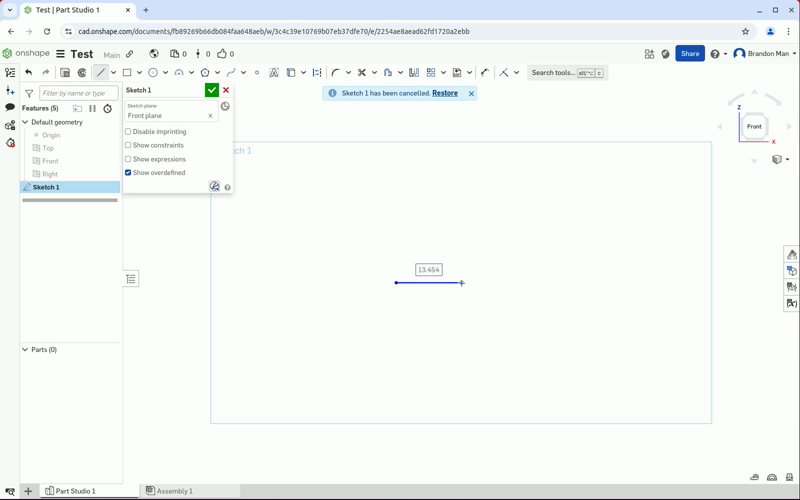
mouse_move(526, 282)
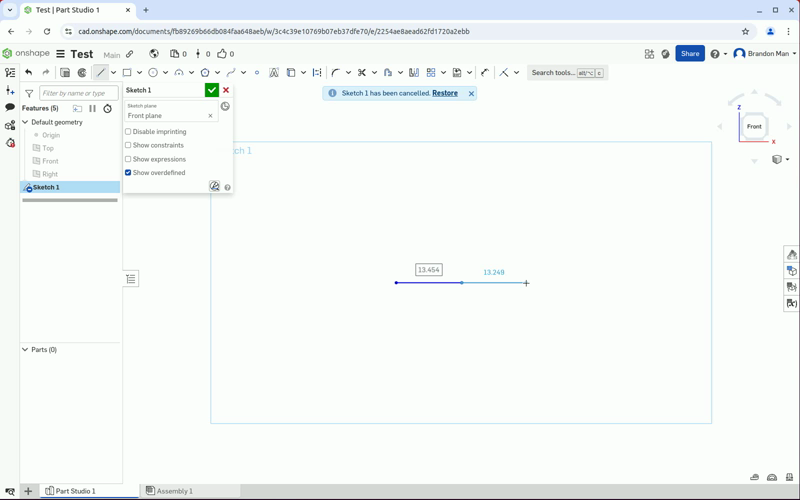
click(526, 282)
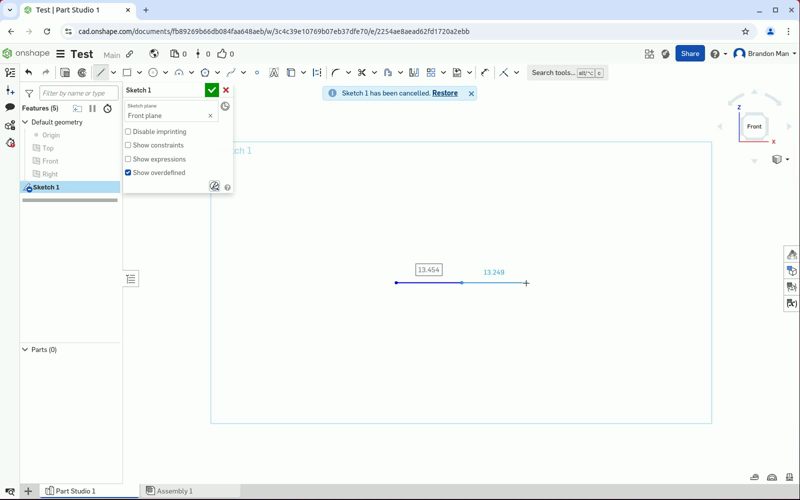
key_up(shift)
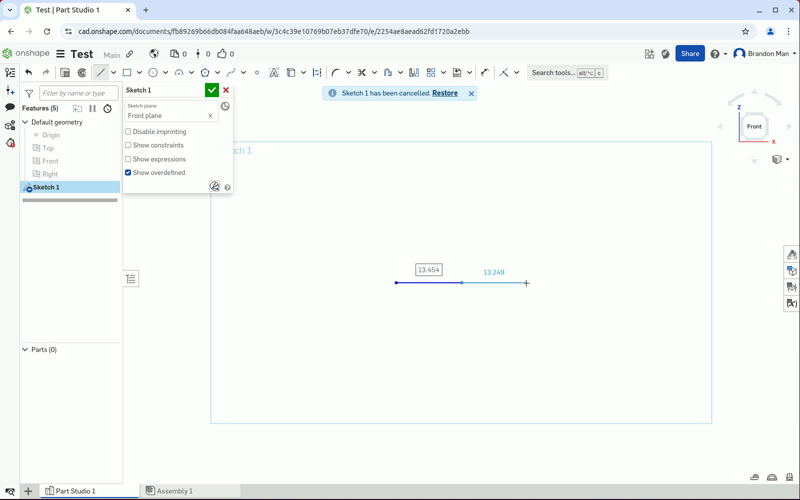
key_down(shift)
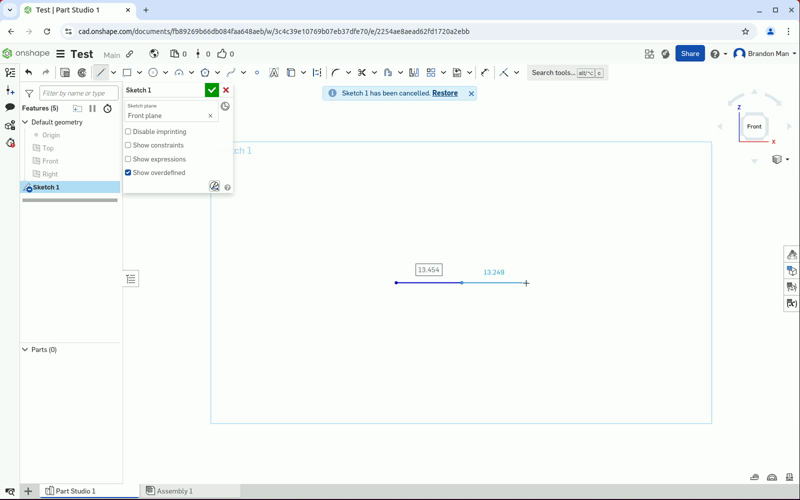
mouse_move(461, 237)
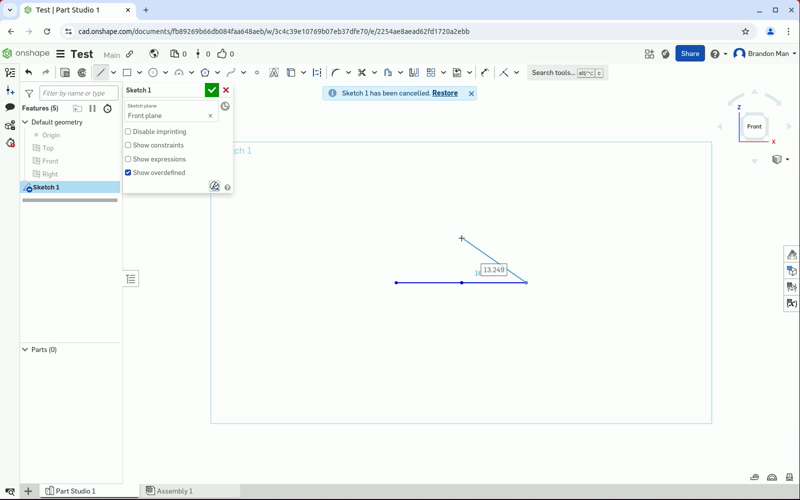
click(461, 237)
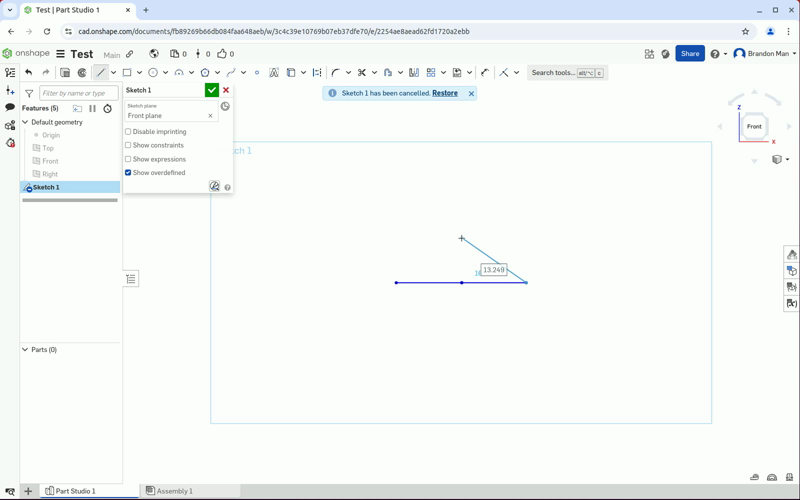
key_up(shift)
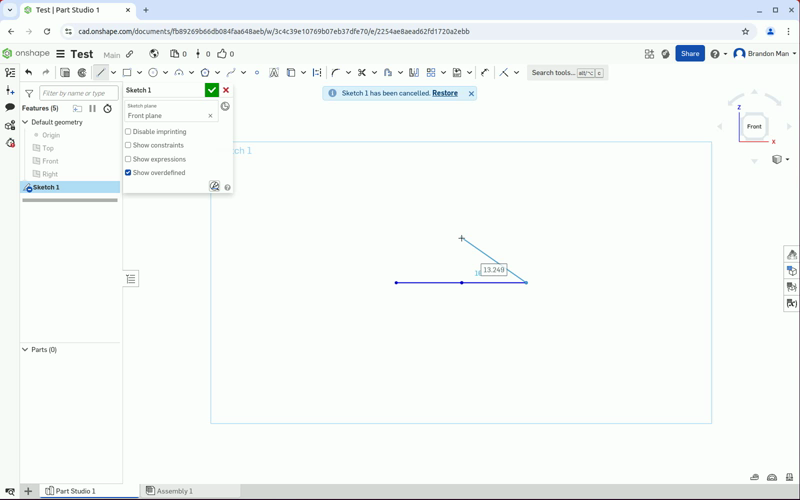
key_down(shift)
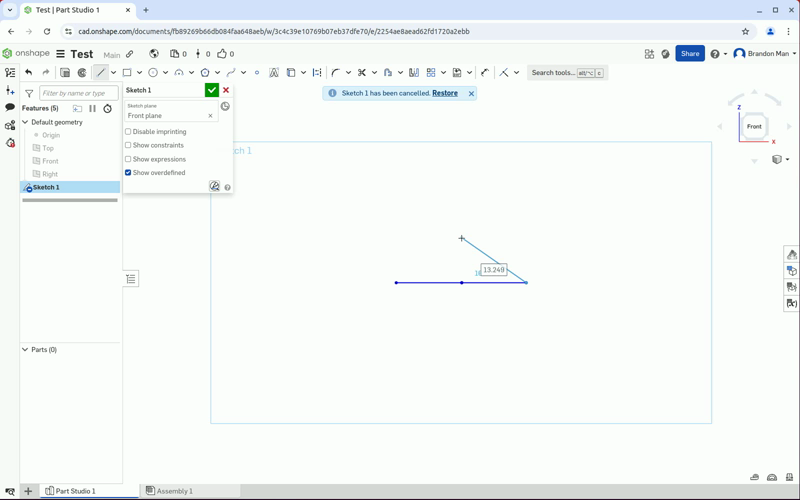
mouse_move(396, 282)
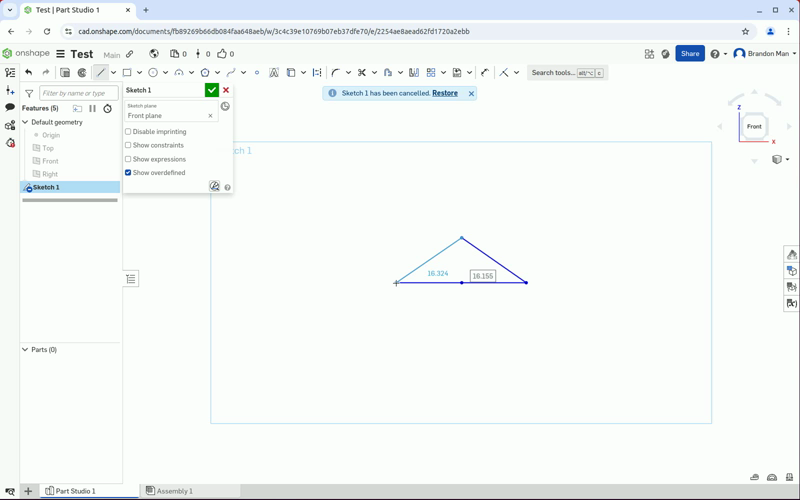
key_up(shift)
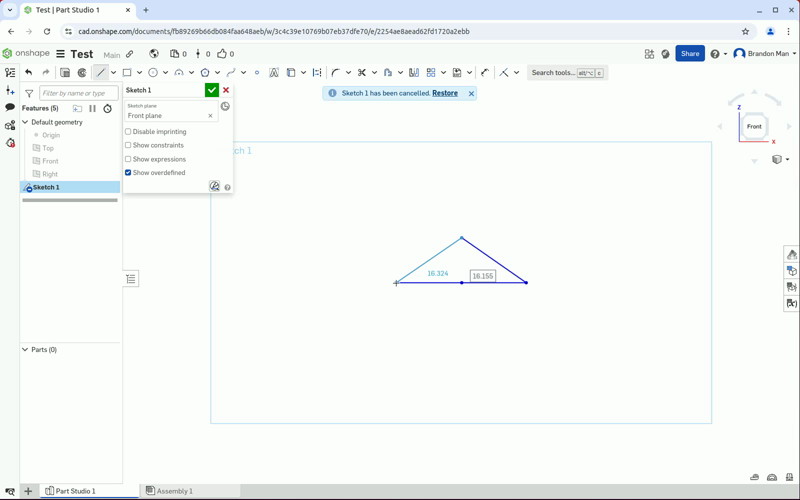
click(396, 282)
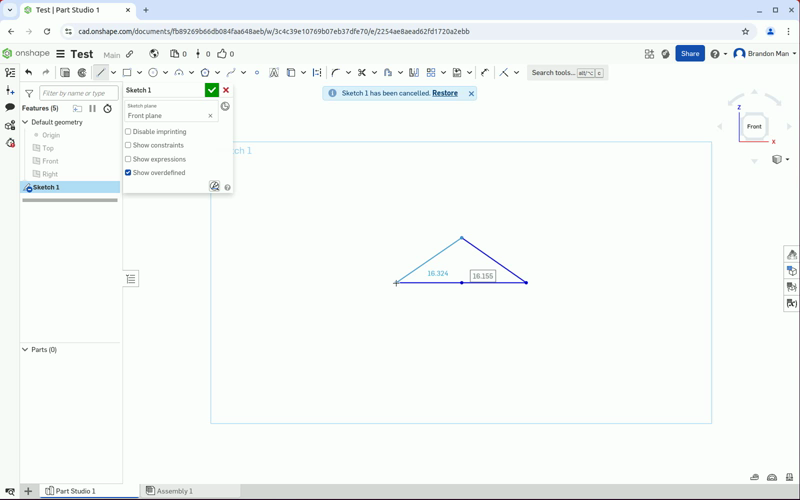
key(esc)
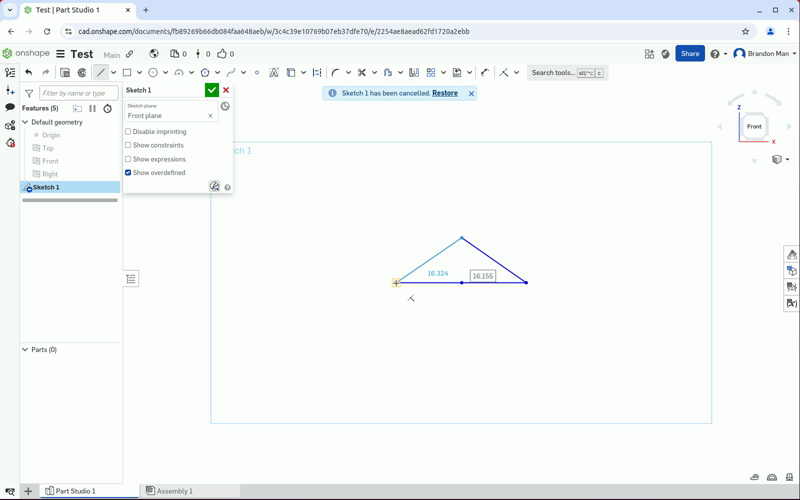
mouse_move(488, 265)
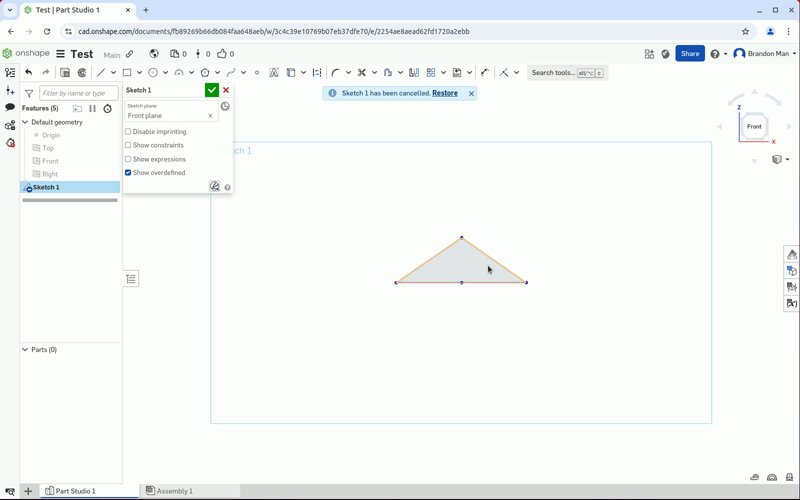
click(488, 265)
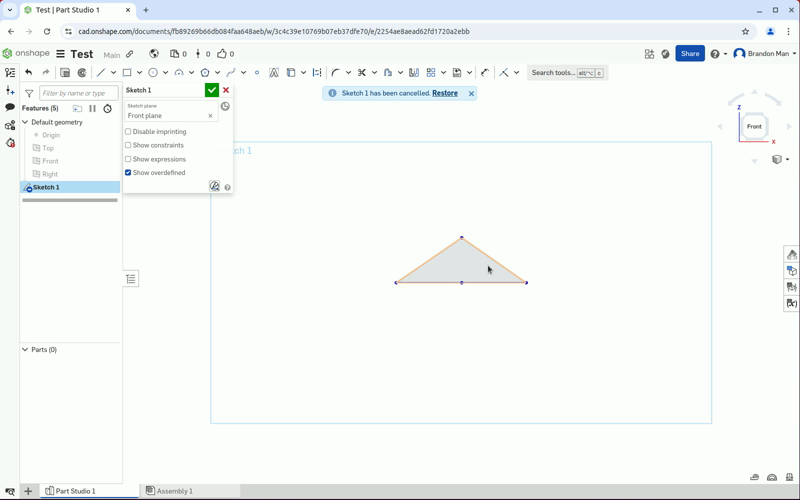
mouse_move(73, 352)
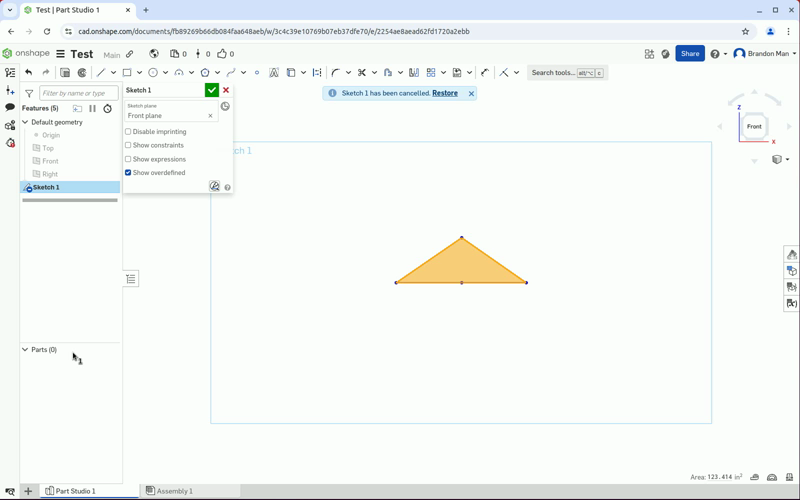
key(shift+y)
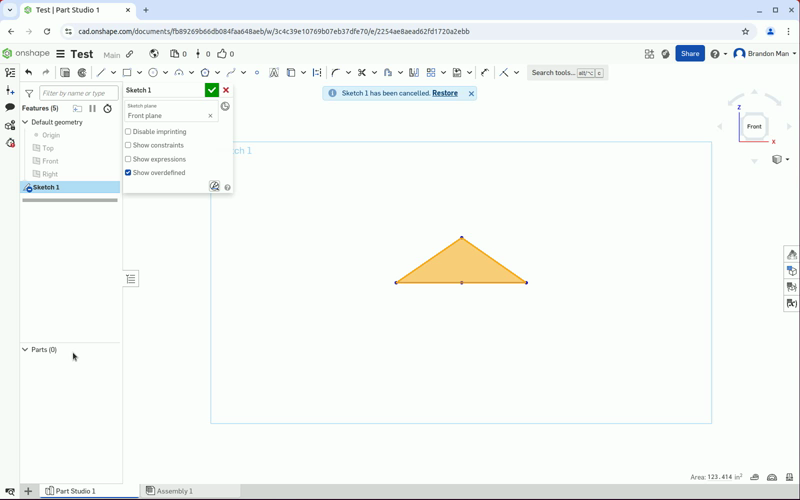
key(shift+e)
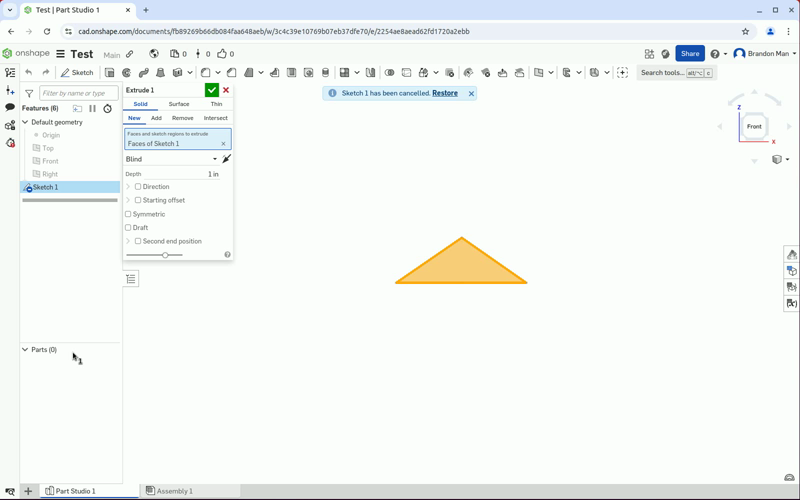
mouse_move(143, 106)
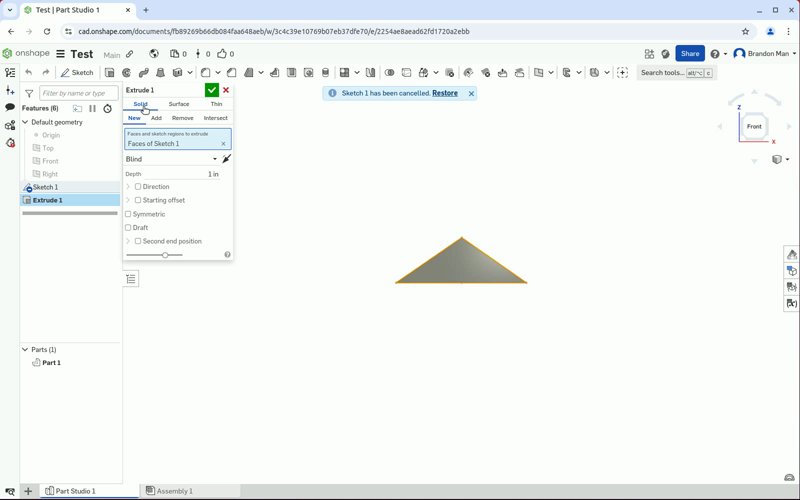
click(143, 106)
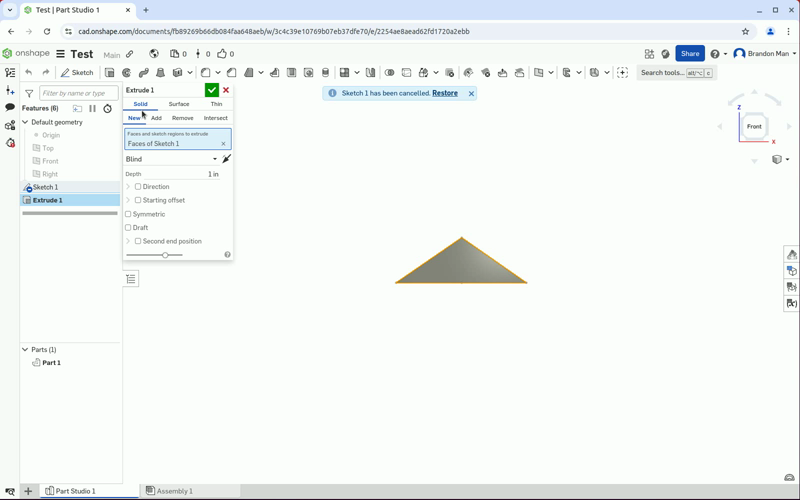
mouse_move(137, 120)
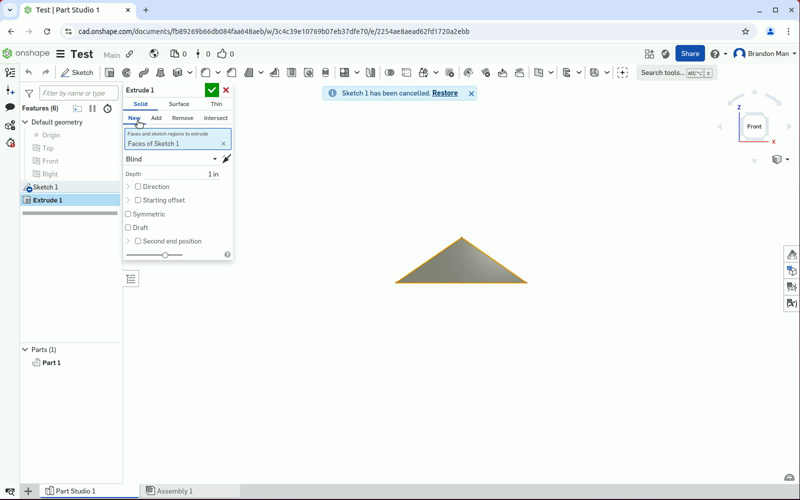
click(137, 120)
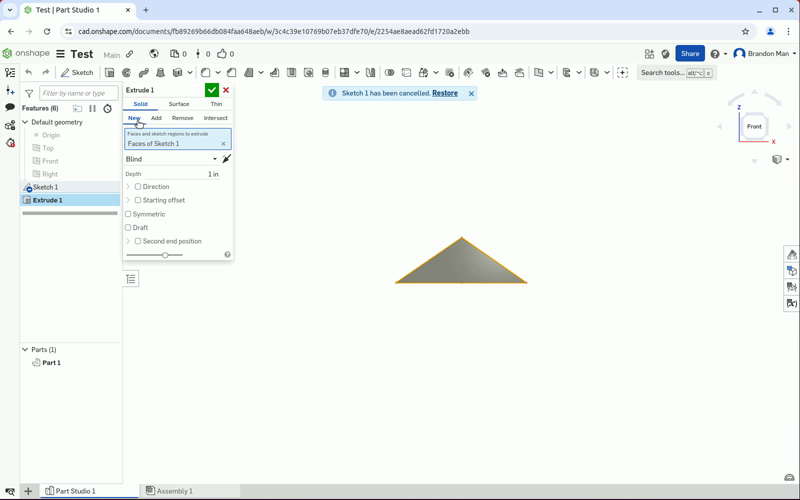
key(tab, 4)
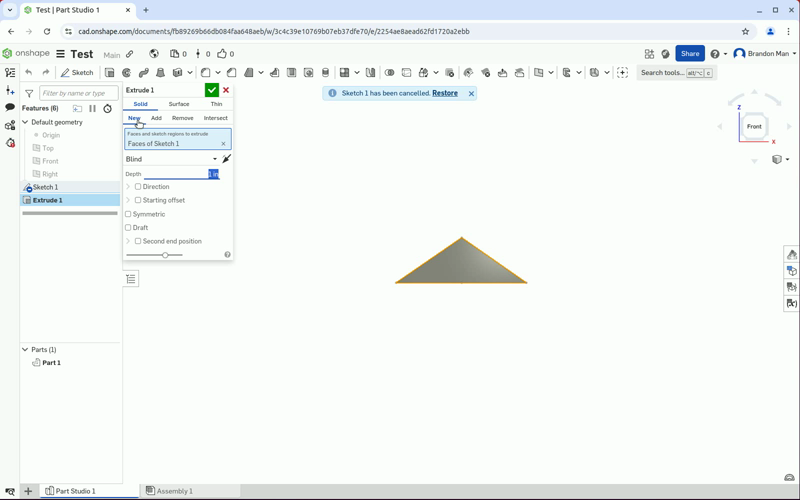
text(-0.241)
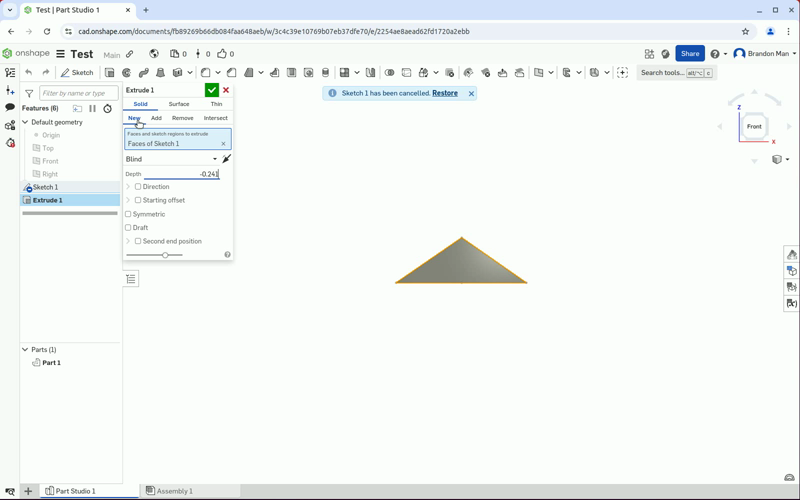
key(enter)
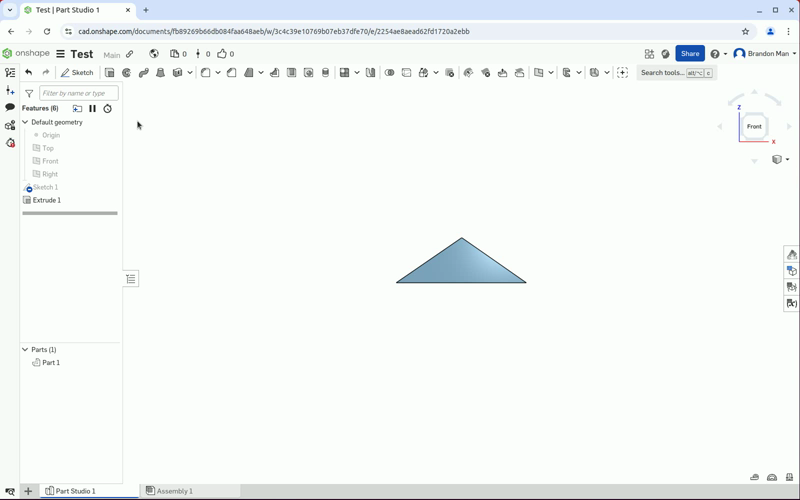
key(shift+h)
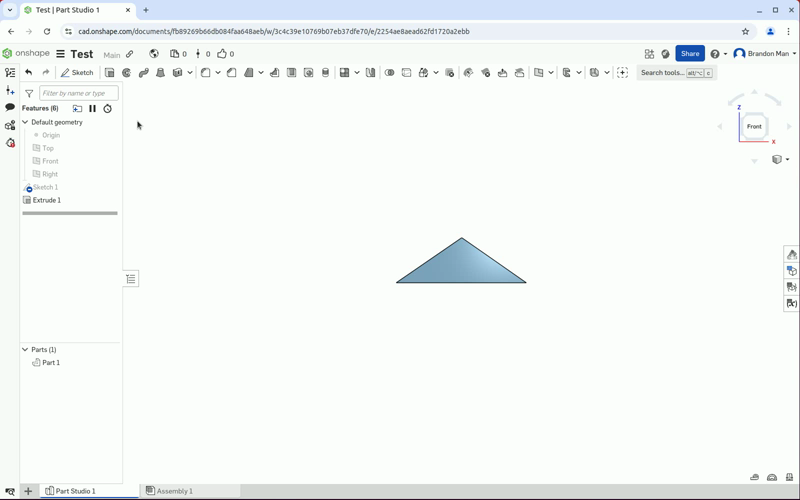
key(shift+h)
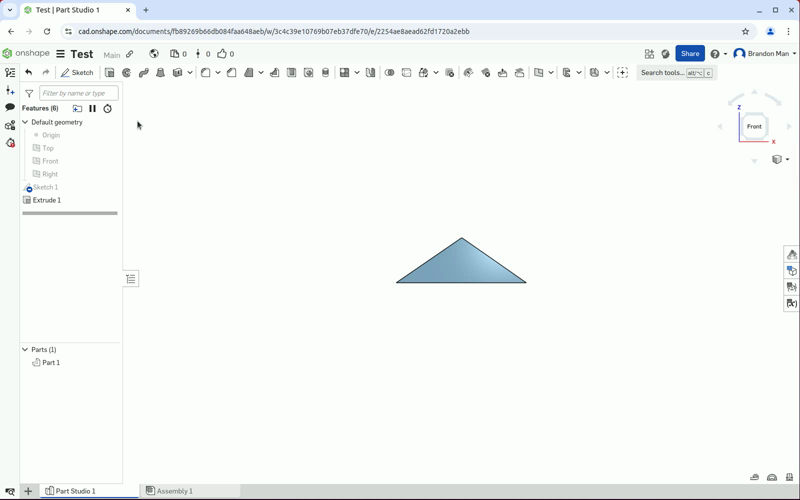
mouse_move(73, 189)
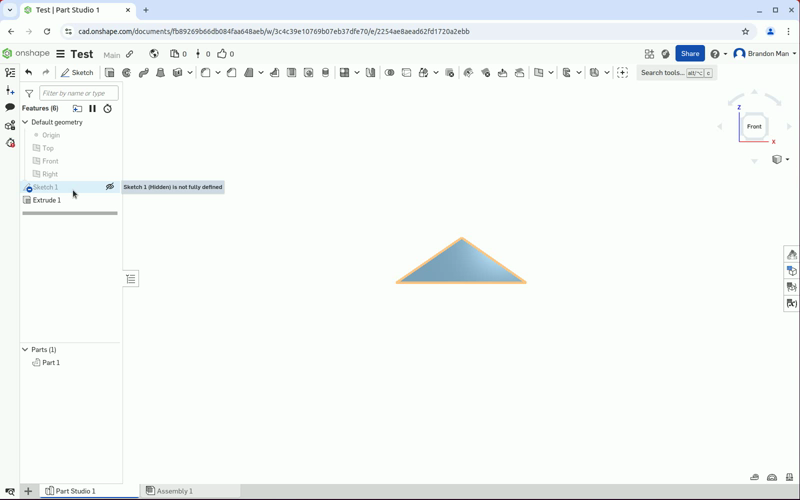
click(73, 189)
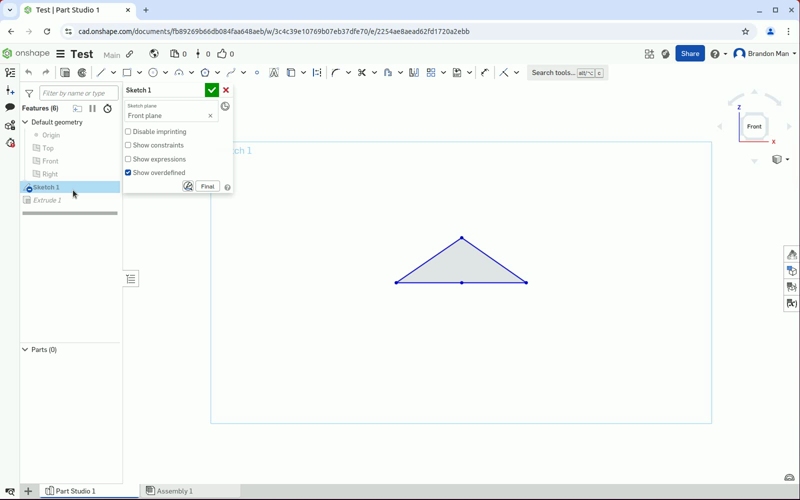
mouse_move(229, 92)
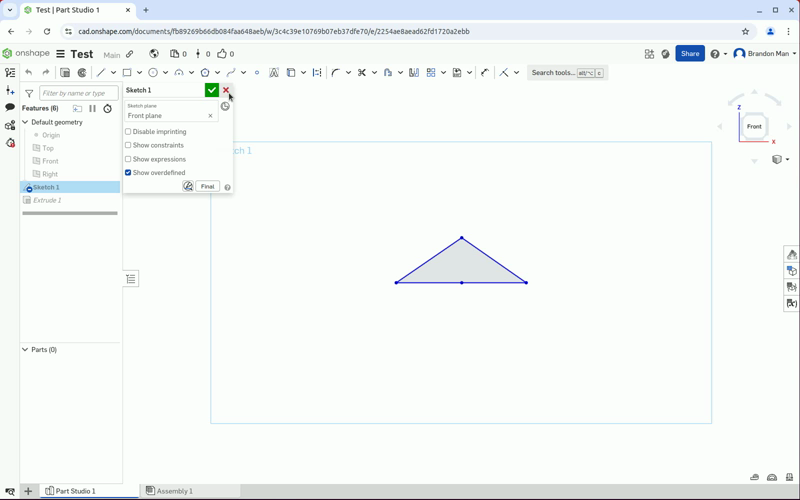
click(229, 92)
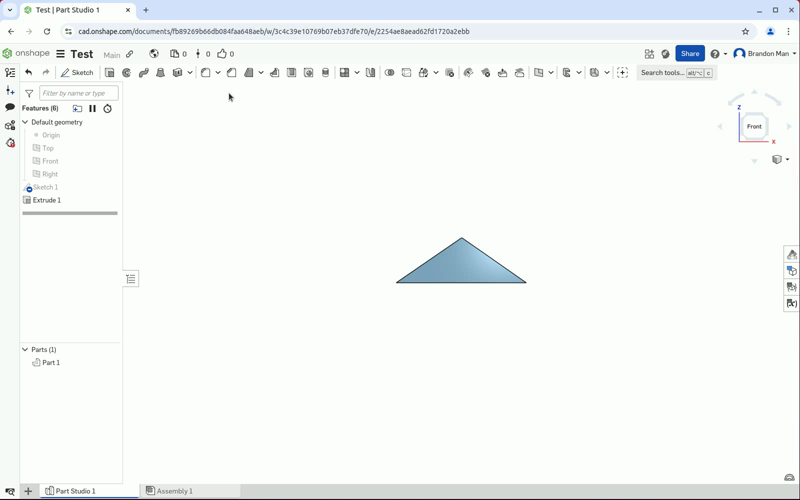
mouse_move(73, 352)
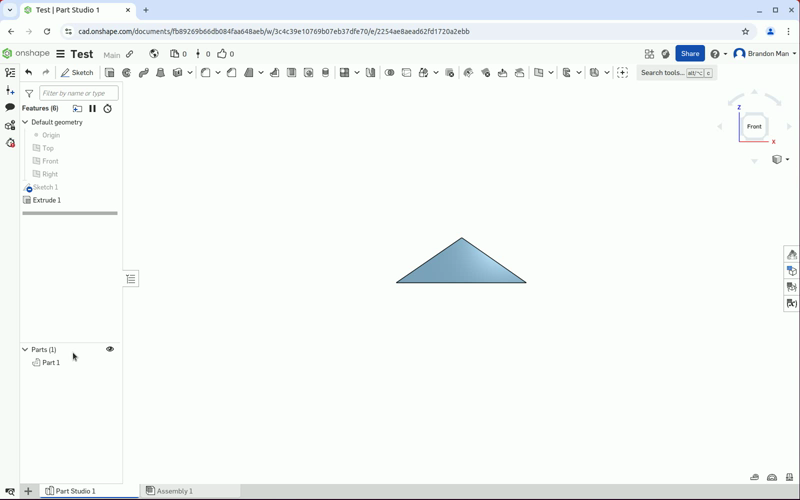
key(y)
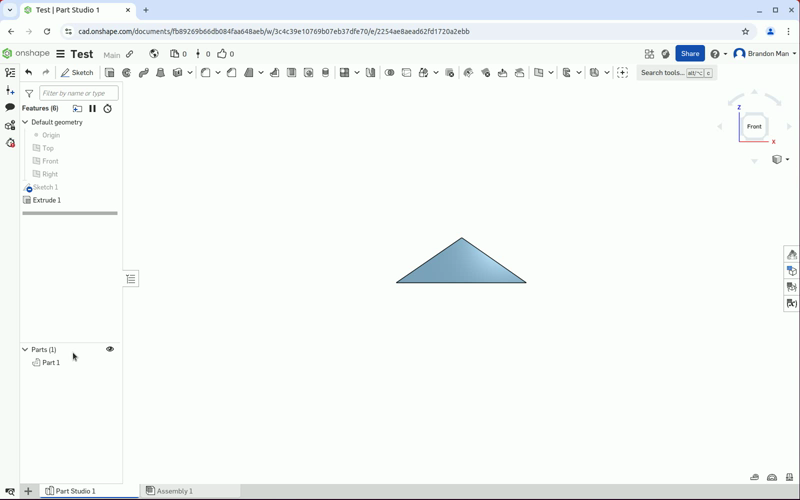
key(shift+p)
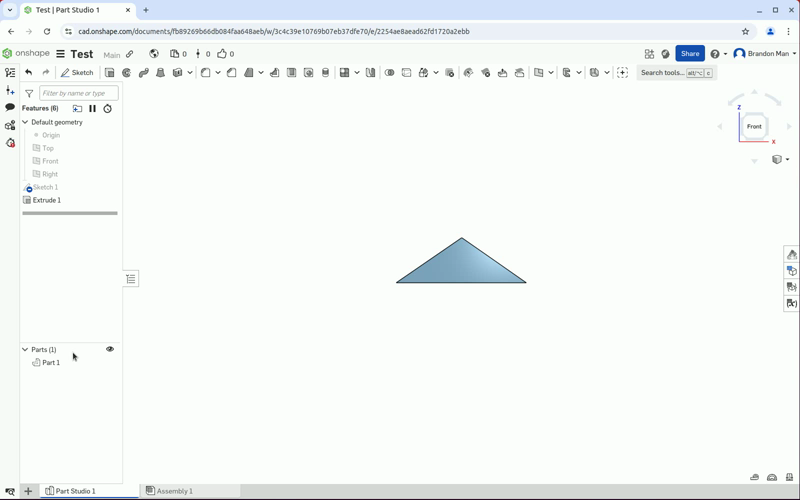
key(space)
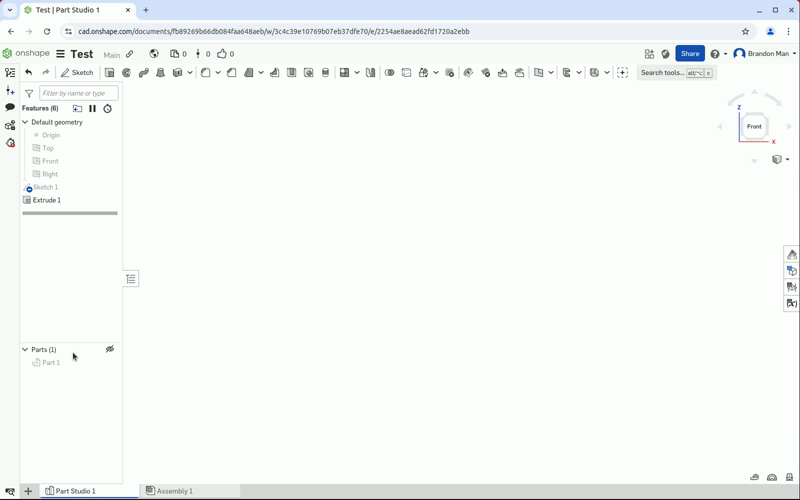
key_down(shift)
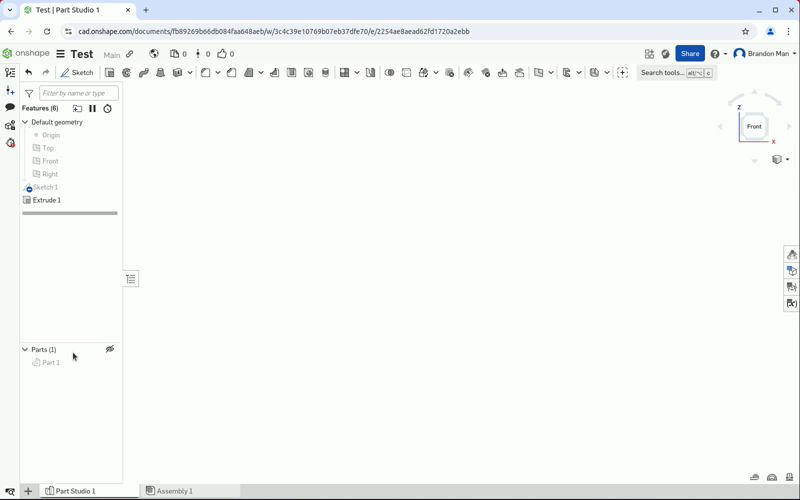
key(down)
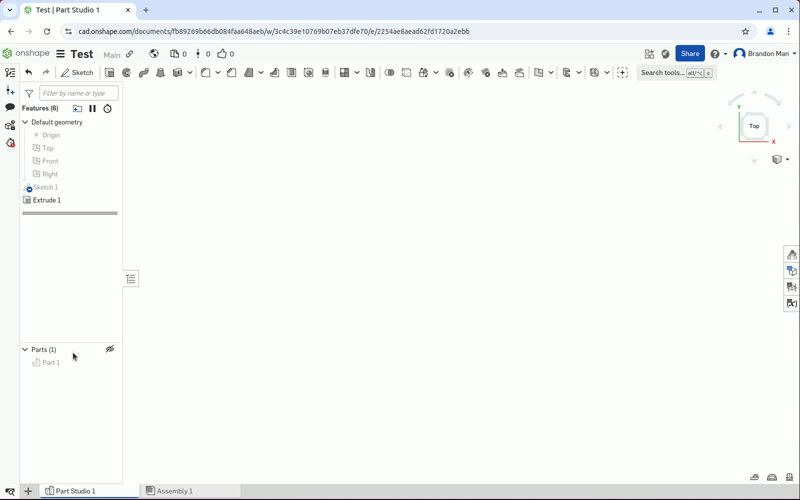
key_up(shift)
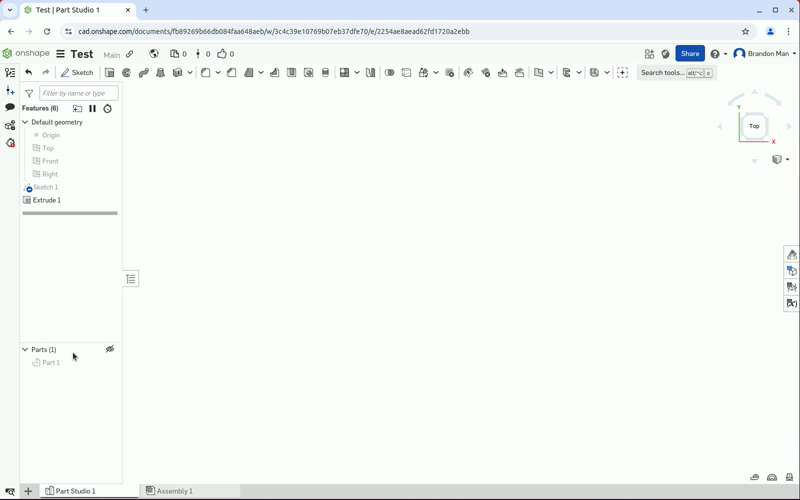
mouse_move(73, 352)
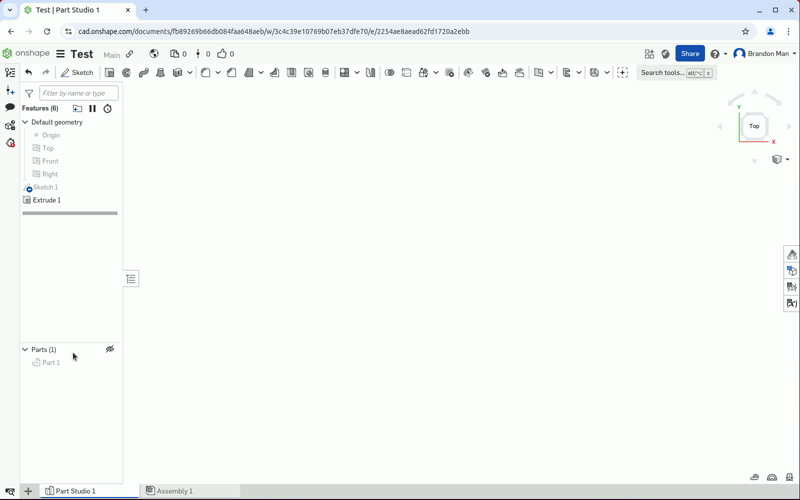
key(shift+y)
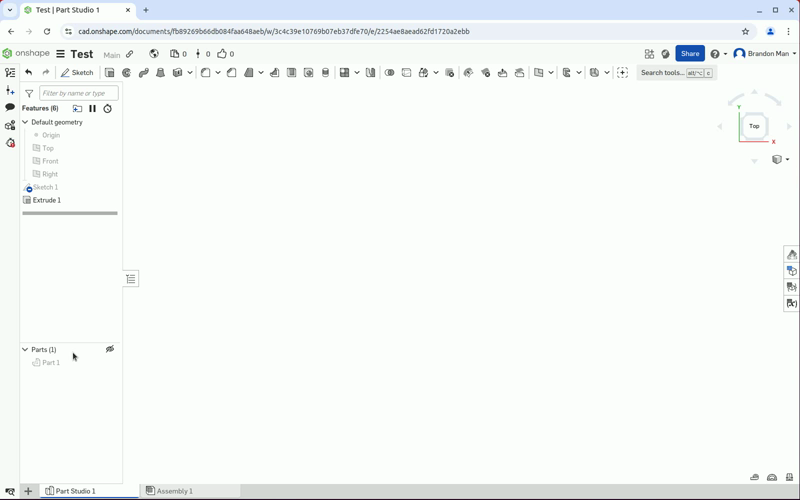
key(shift+s)
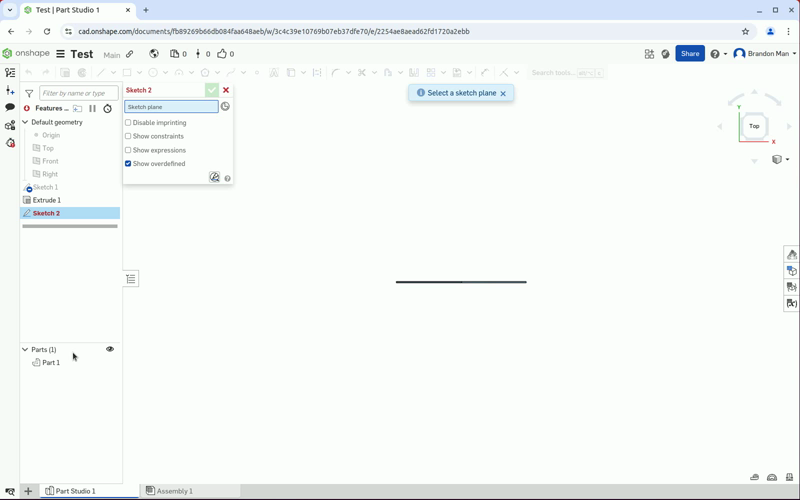
mouse_move(73, 150)
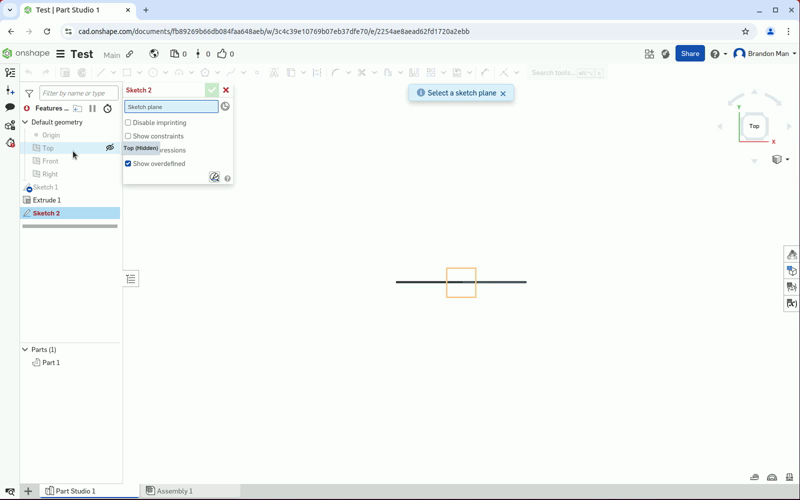
click(73, 150)
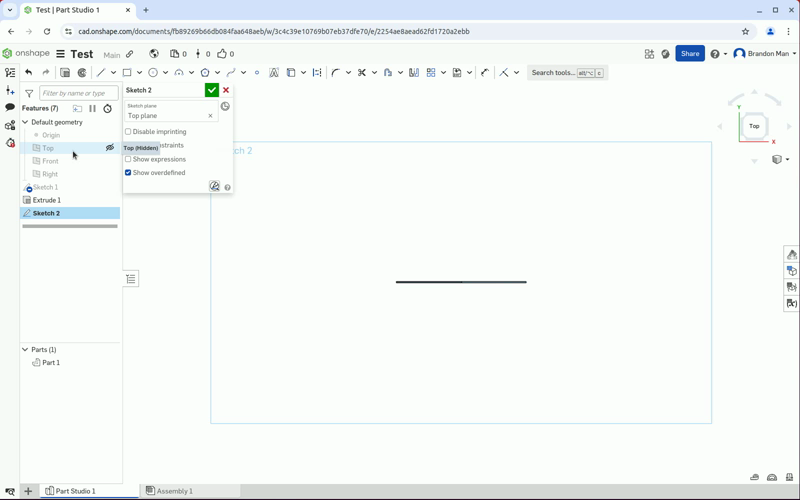
mouse_move(73, 352)
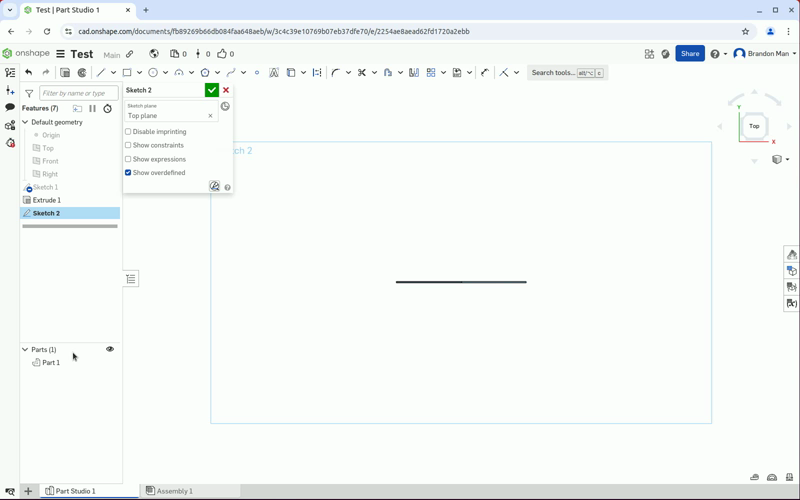
key(y)
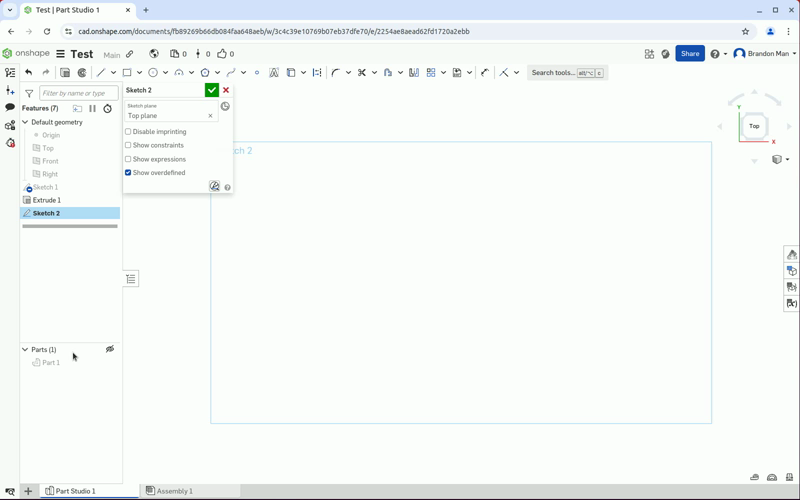
key(l)
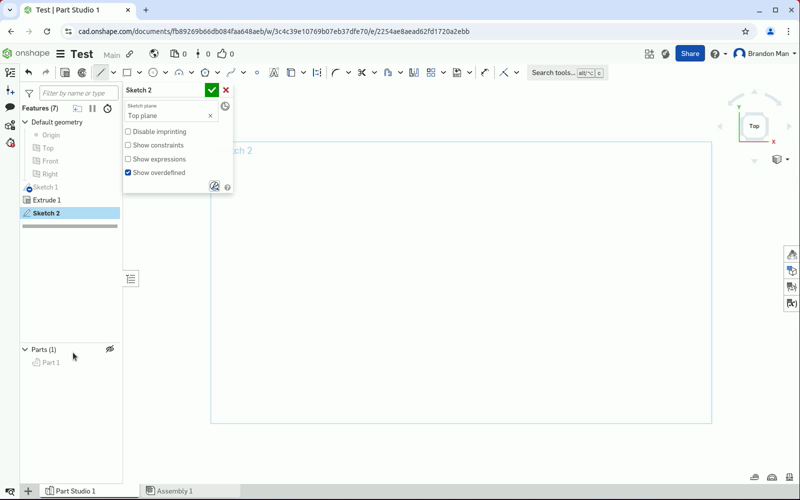
key_down(shift)
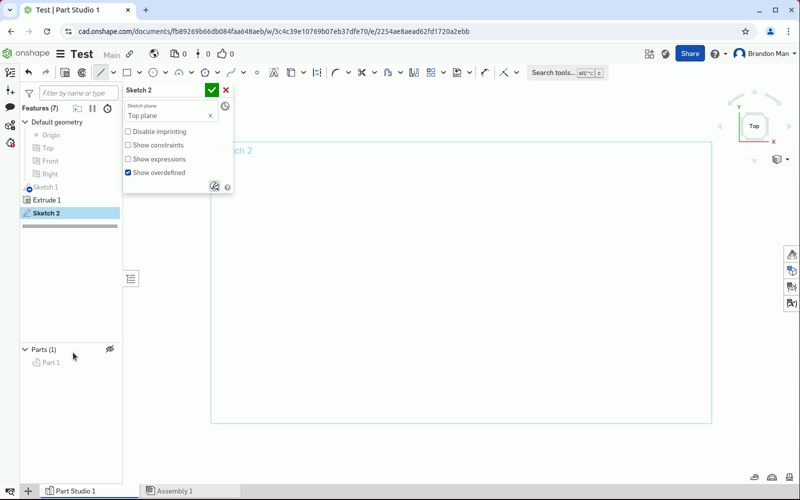
mouse_move(396, 282)
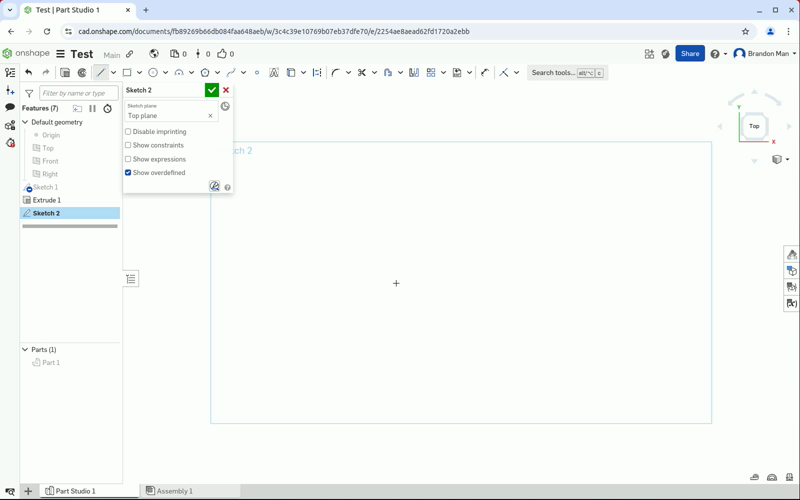
click(396, 282)
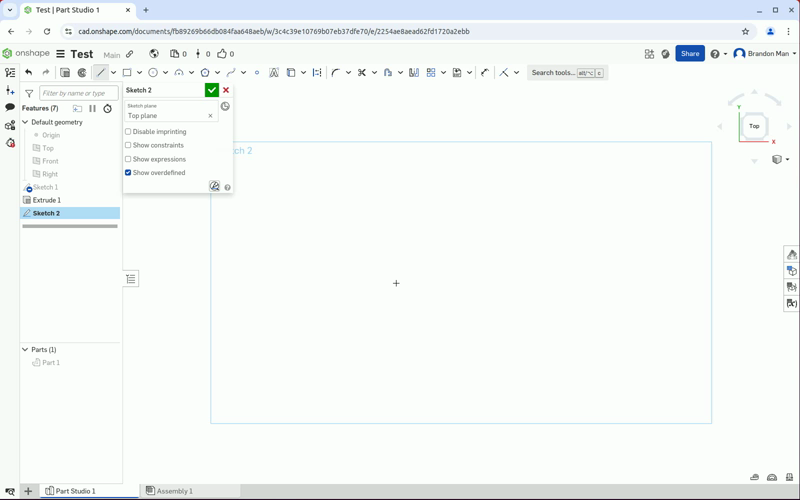
key_up(shift)
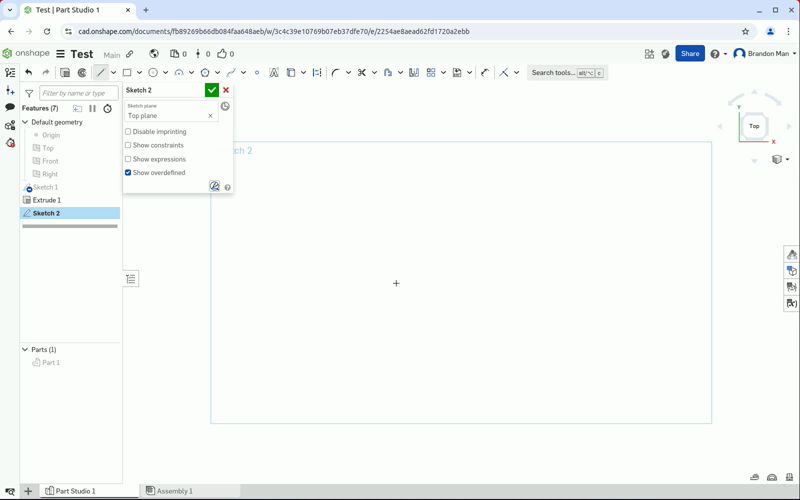
key_down(shift)
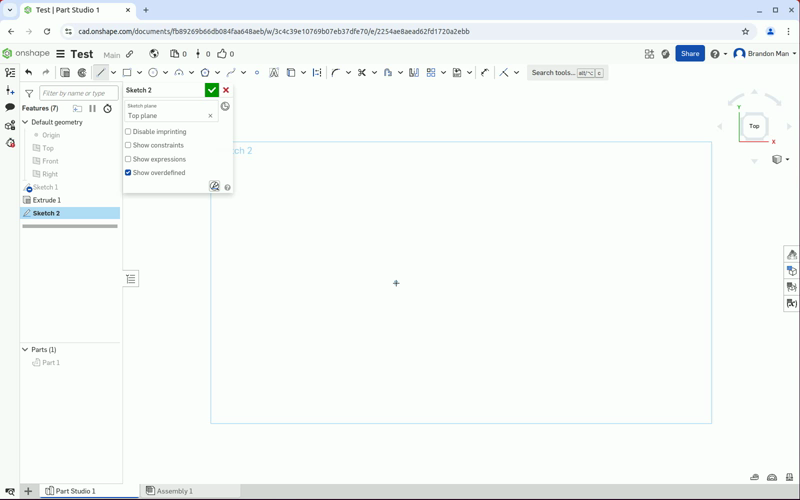
mouse_move(526, 282)
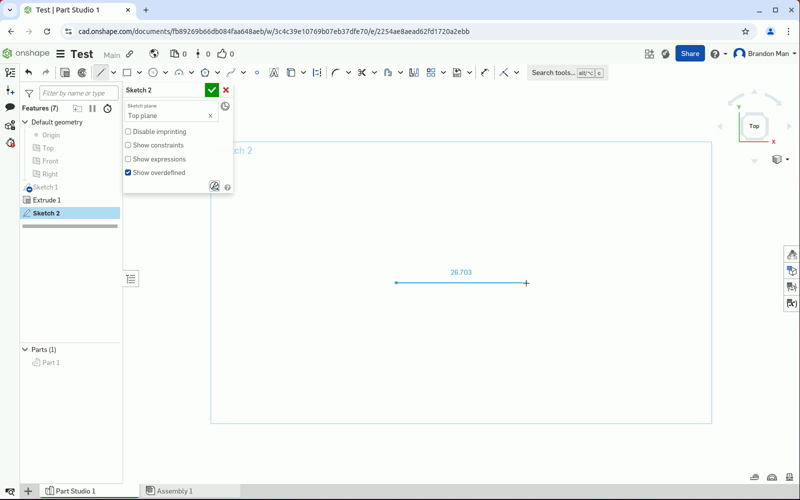
click(526, 282)
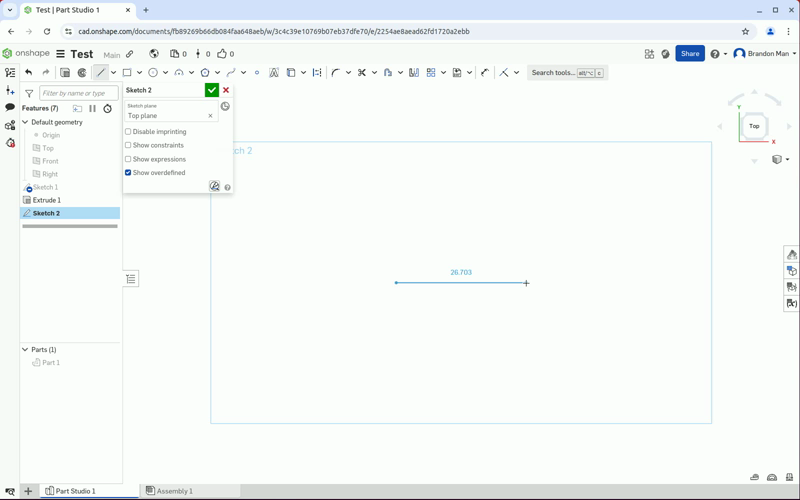
key_up(shift)
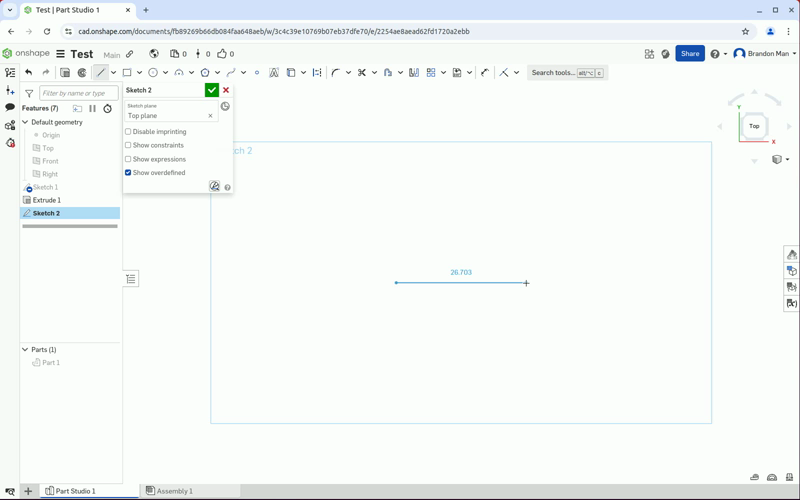
key_down(shift)
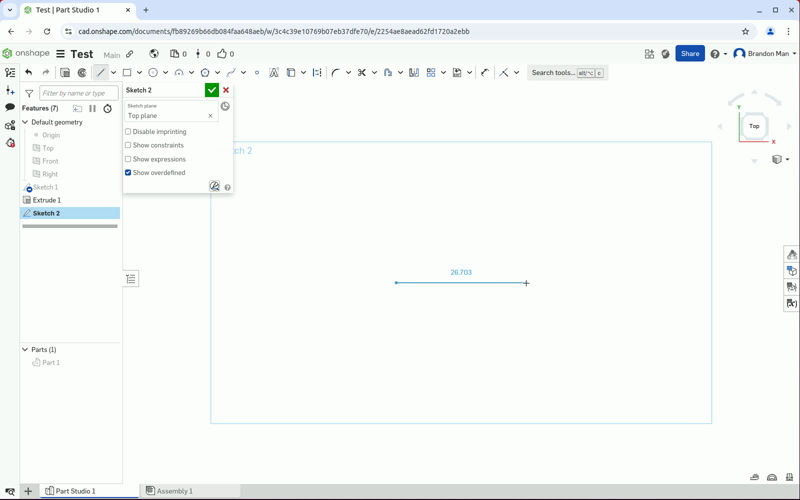
mouse_move(461, 170)
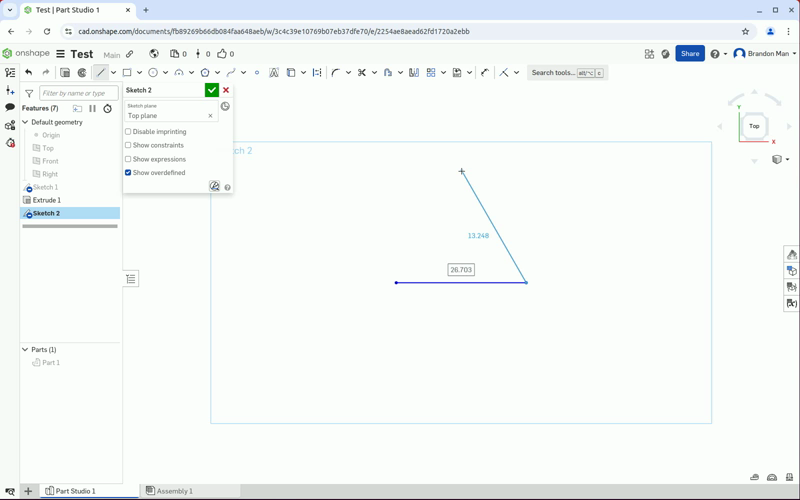
click(461, 170)
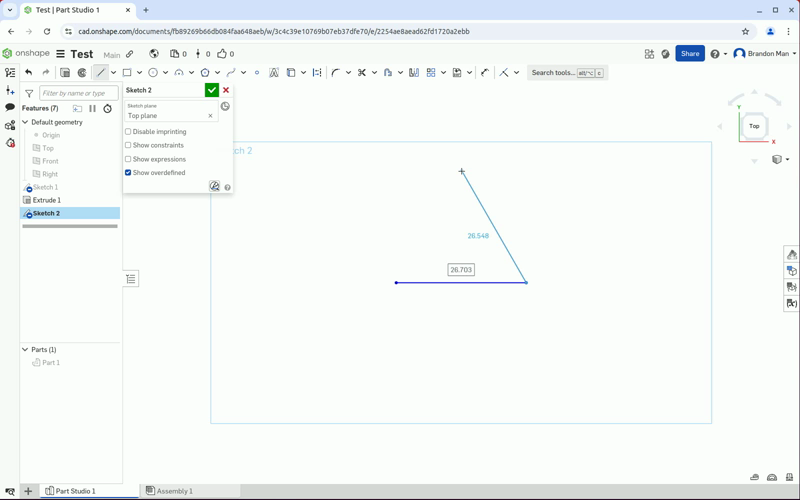
key_up(shift)
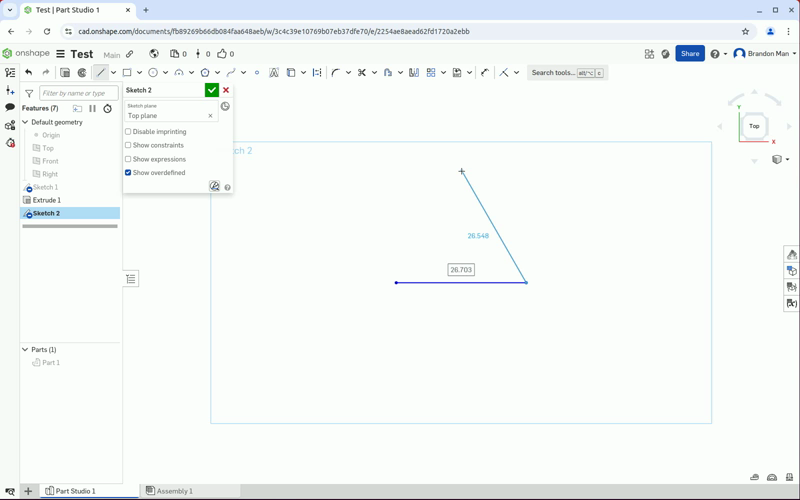
key_down(shift)
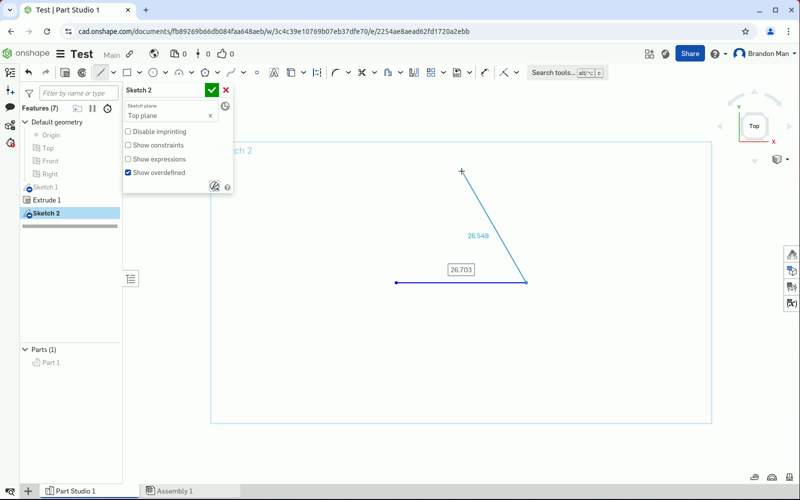
mouse_move(396, 282)
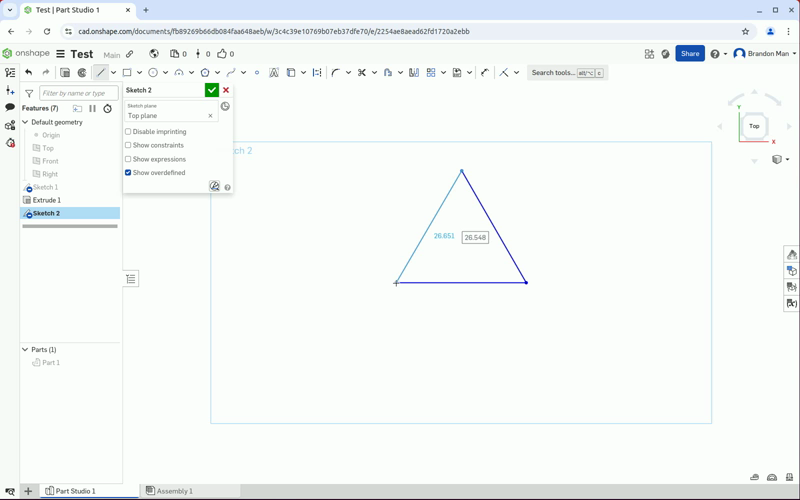
key_up(shift)
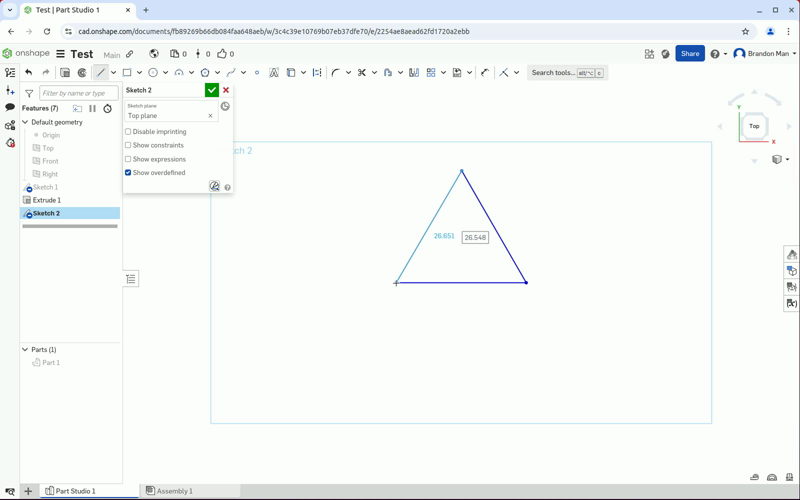
click(396, 282)
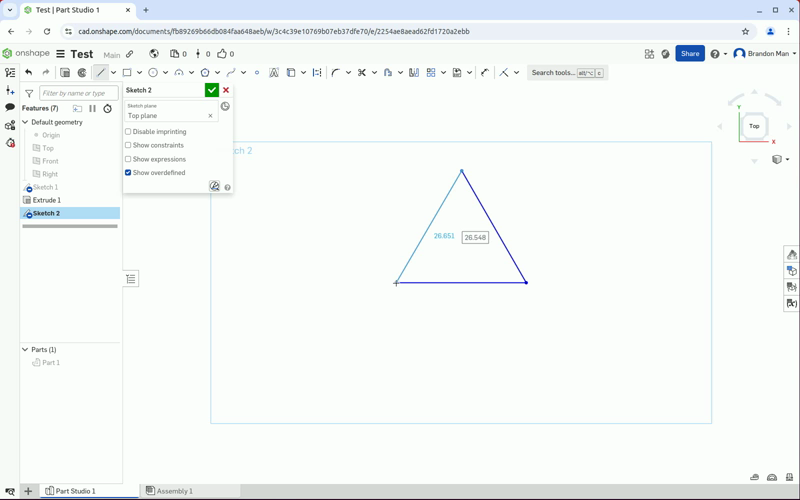
key(esc)
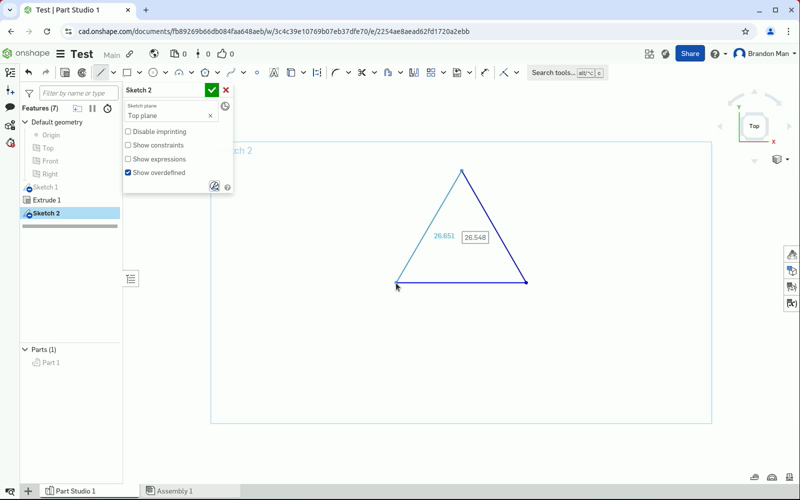
mouse_move(482, 254)
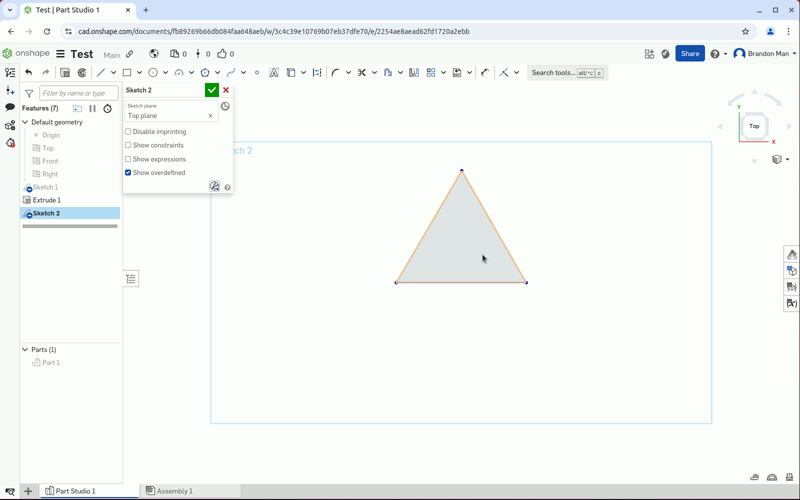
click(482, 254)
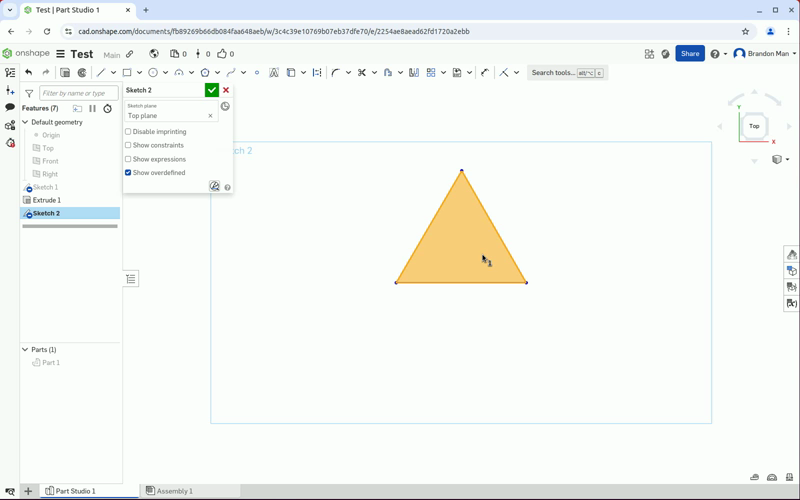
mouse_move(73, 352)
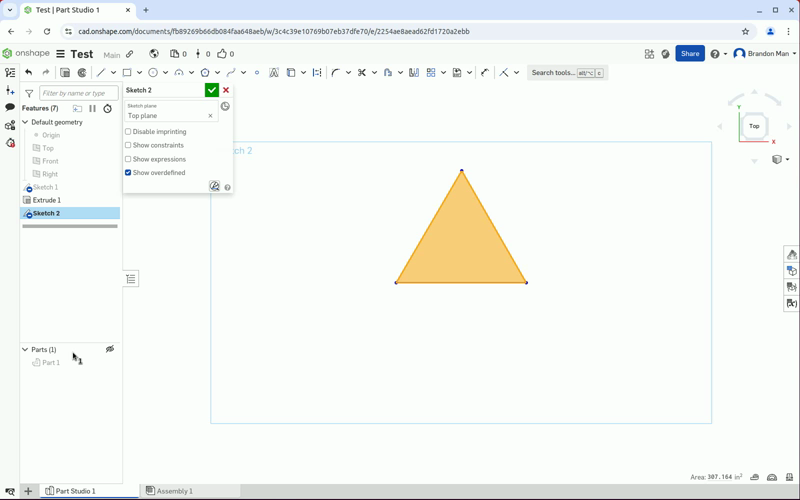
key(shift+y)
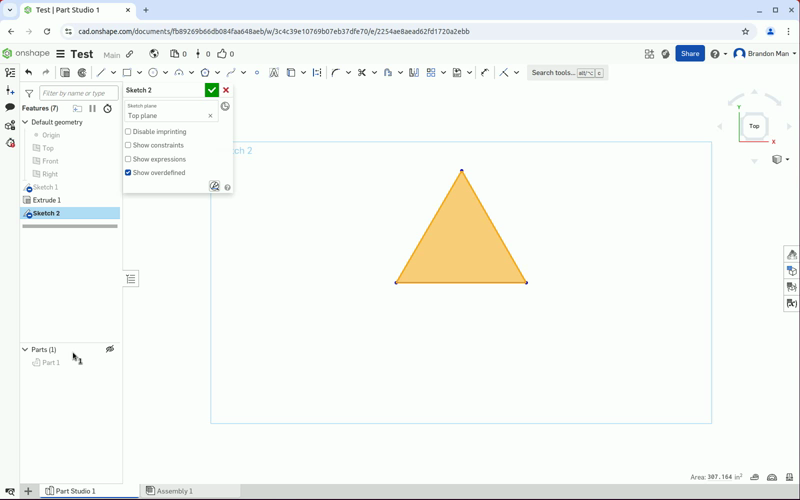
key(shift+e)
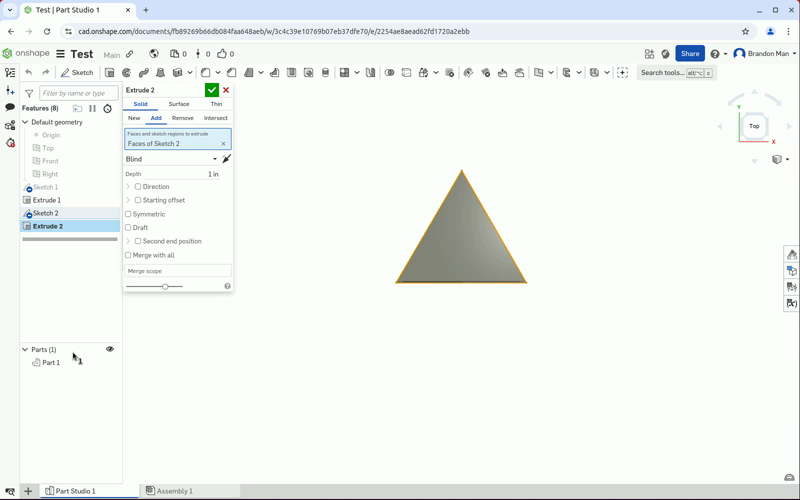
mouse_move(143, 106)
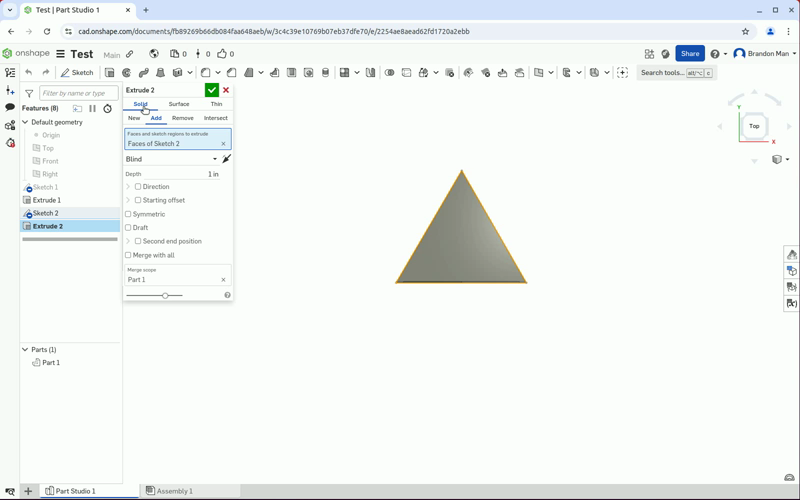
click(143, 106)
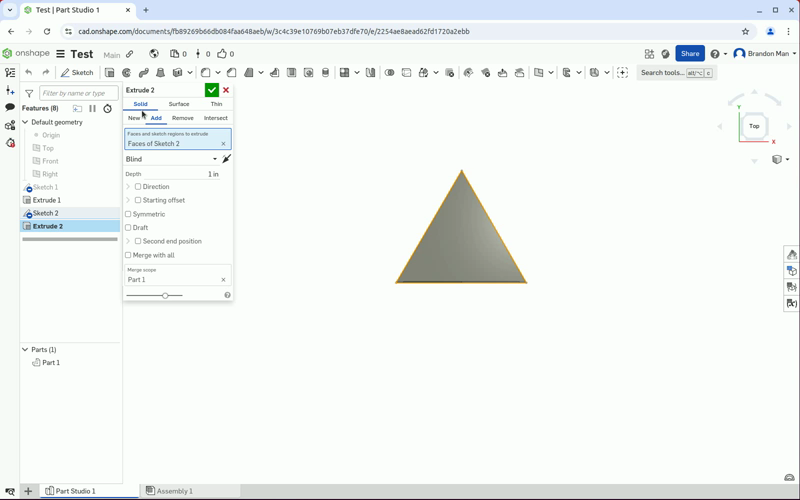
mouse_move(137, 120)
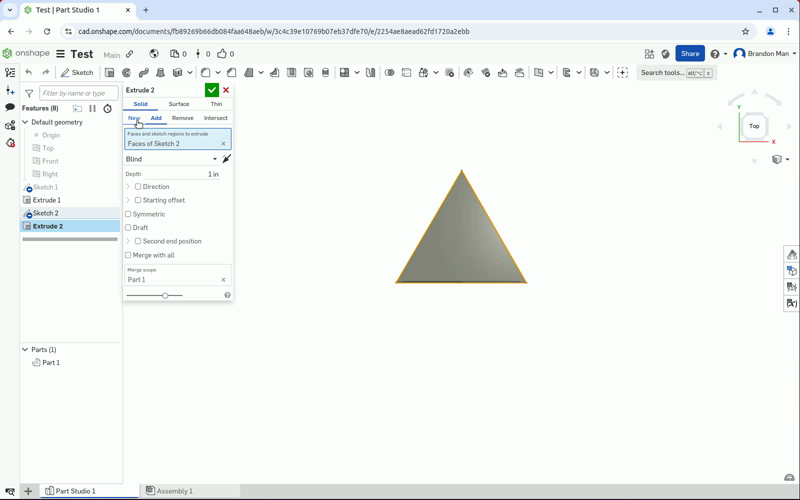
click(137, 120)
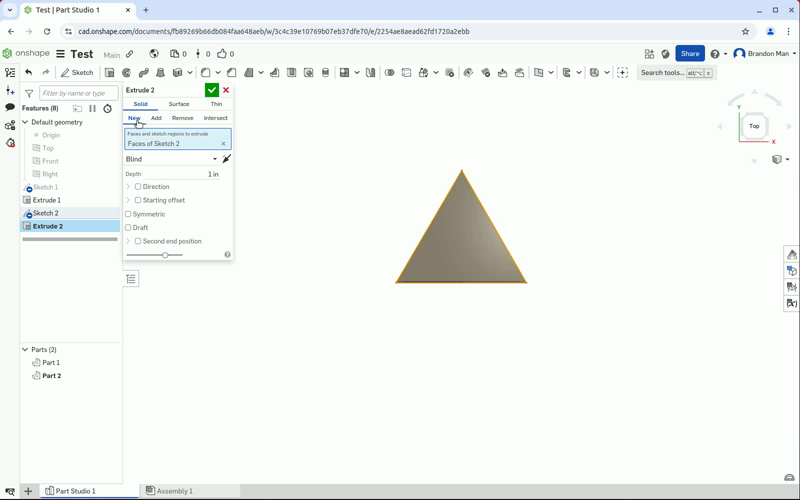
key(tab, 4)
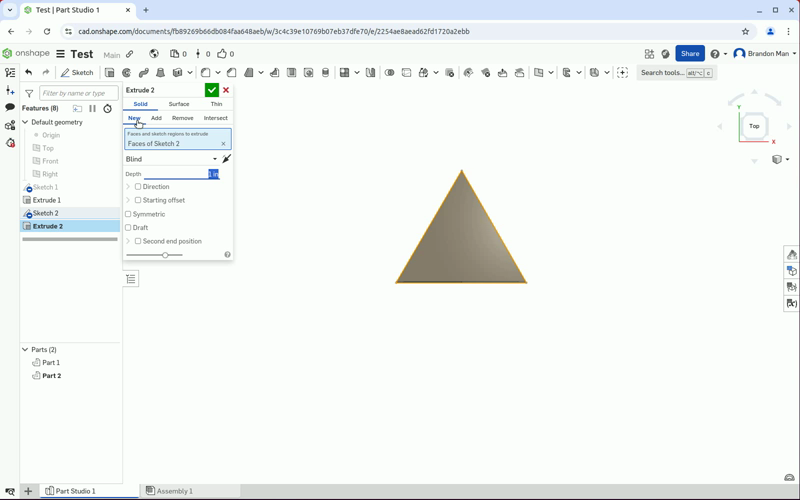
text(-0.241)
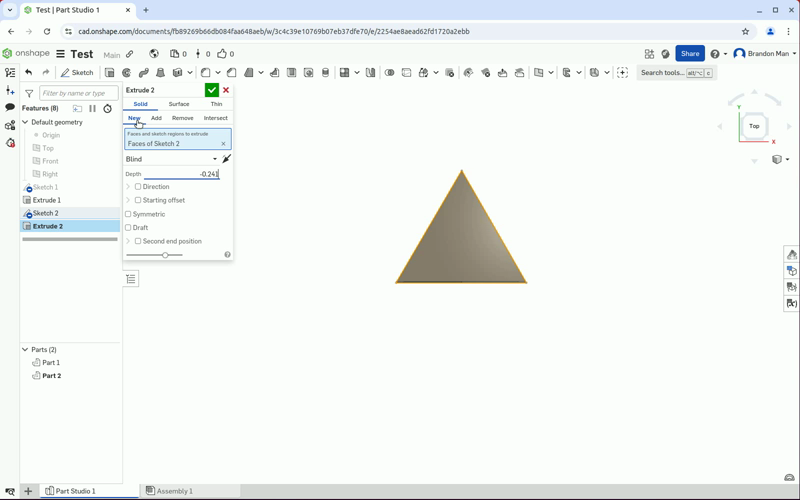
key(enter)
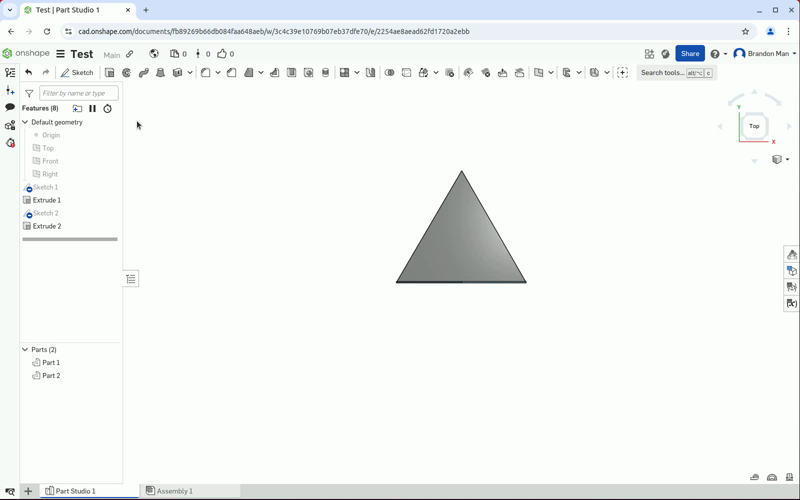
key(shift+h)
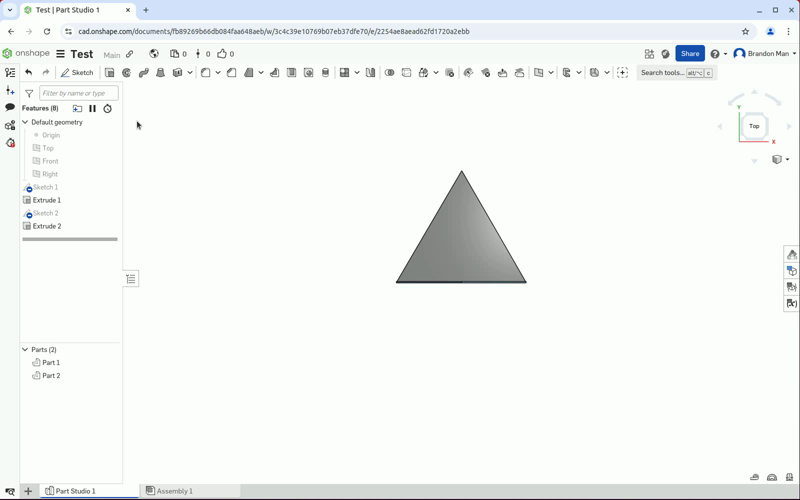
key(shift+h)
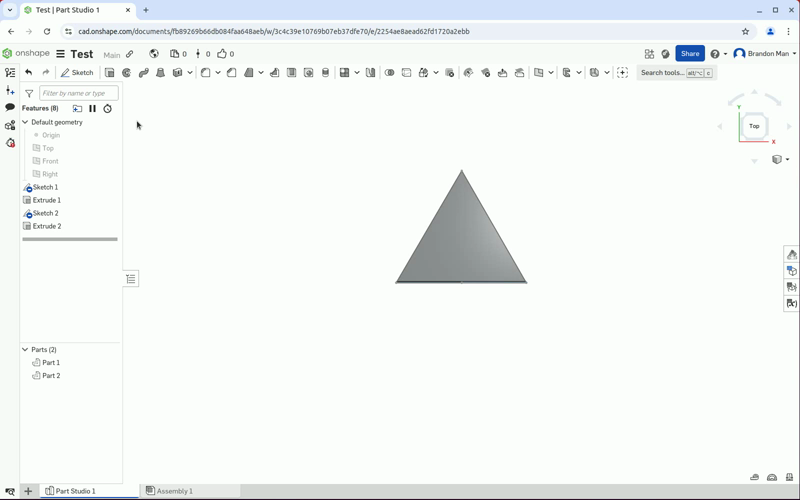
key(shift+7)
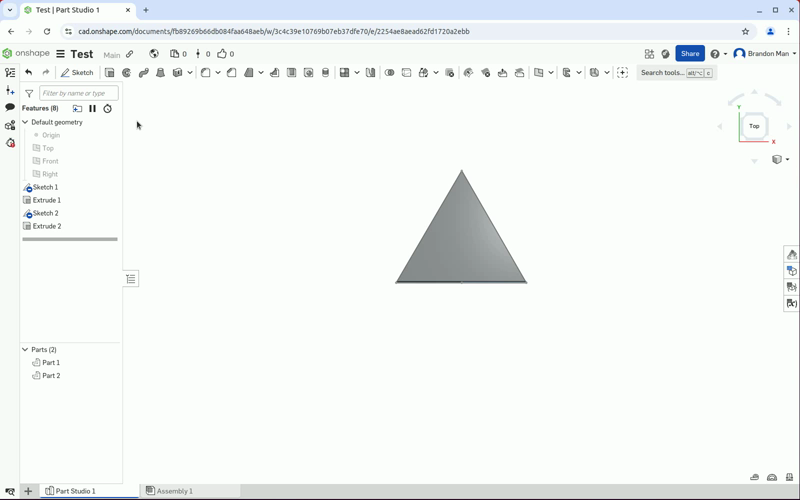
key(up, 3)
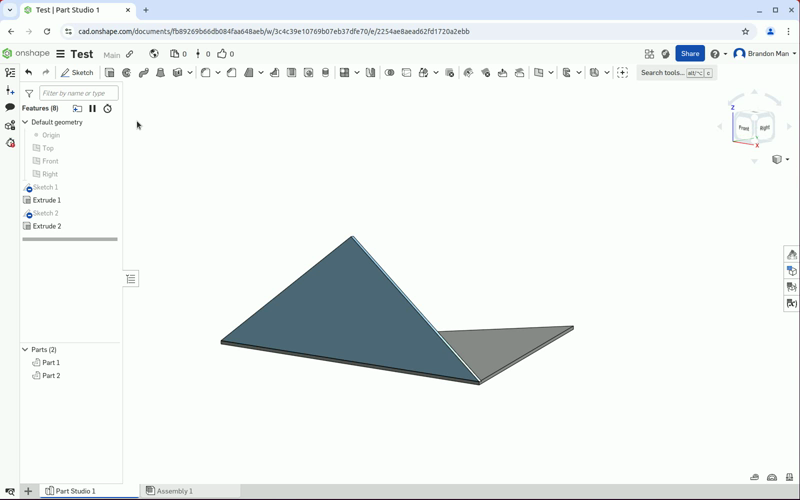
key(left, 3)
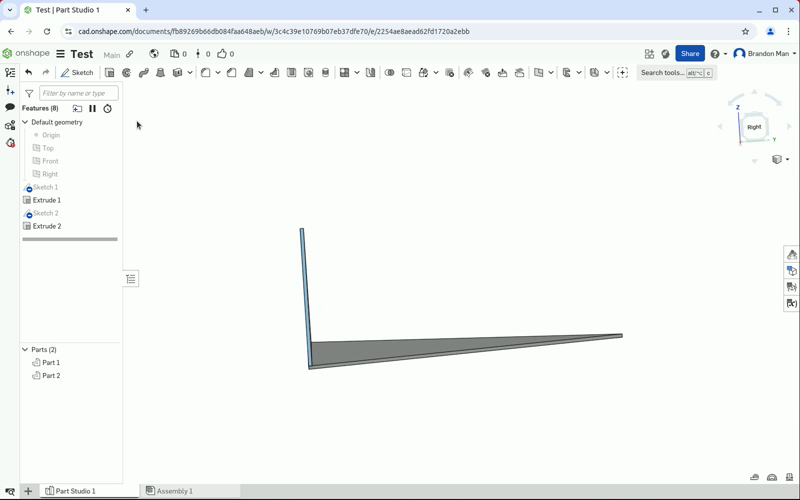
key(right, 3)
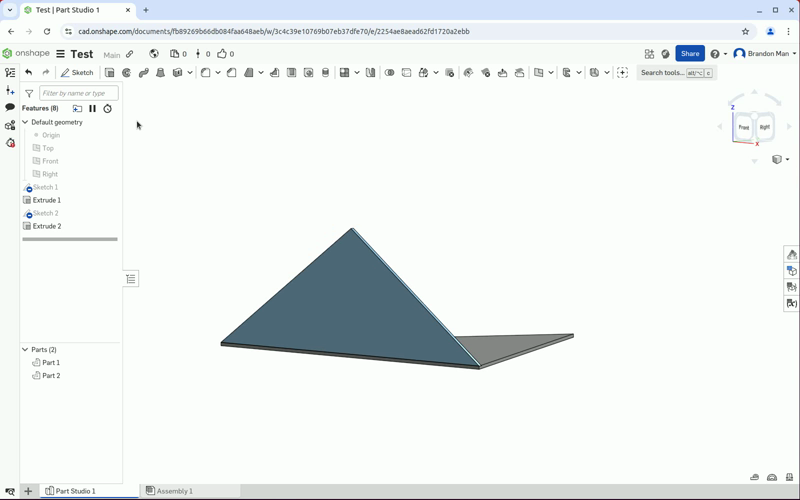
key(down, 3)
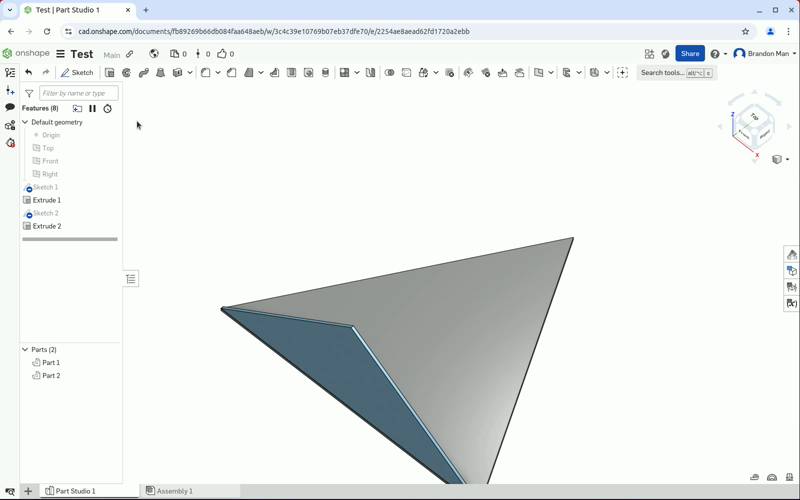
mouse_move(73, 189)
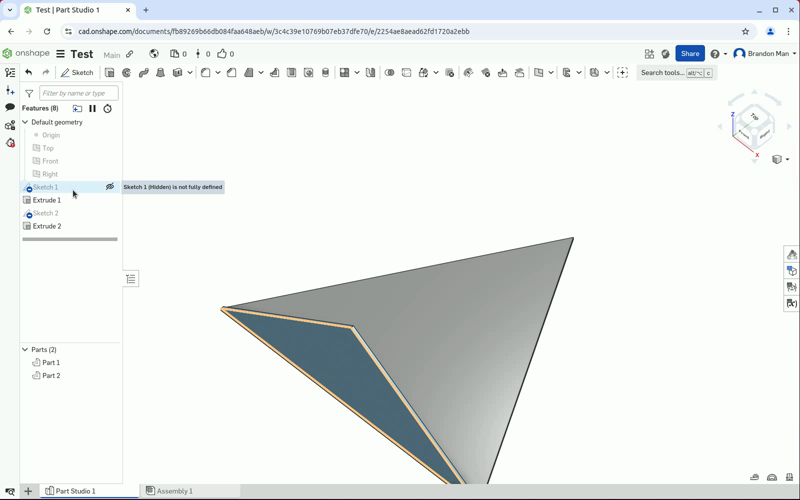
click(73, 189)